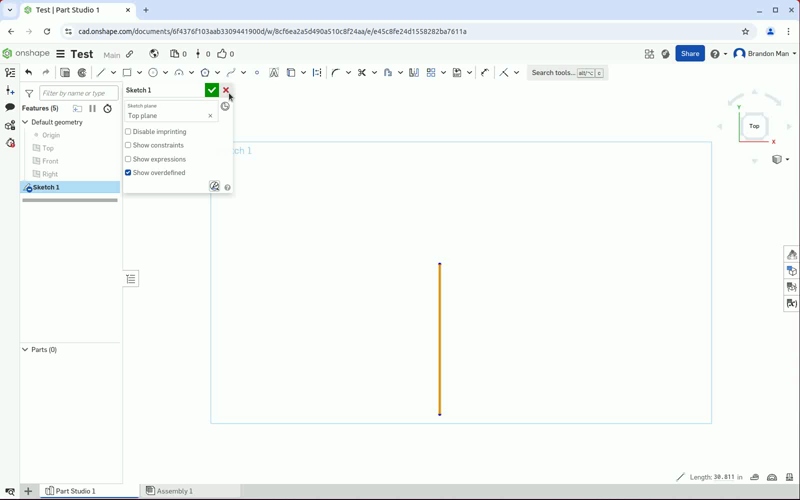
key(shift+h)
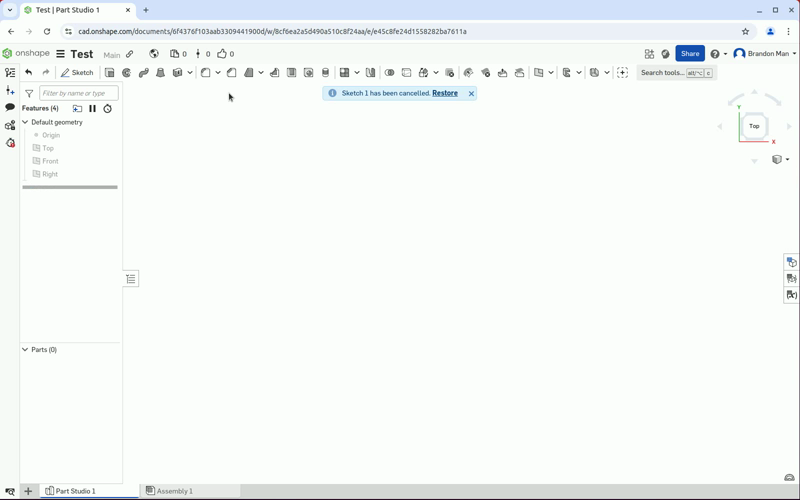
mouse_move(73, 352)
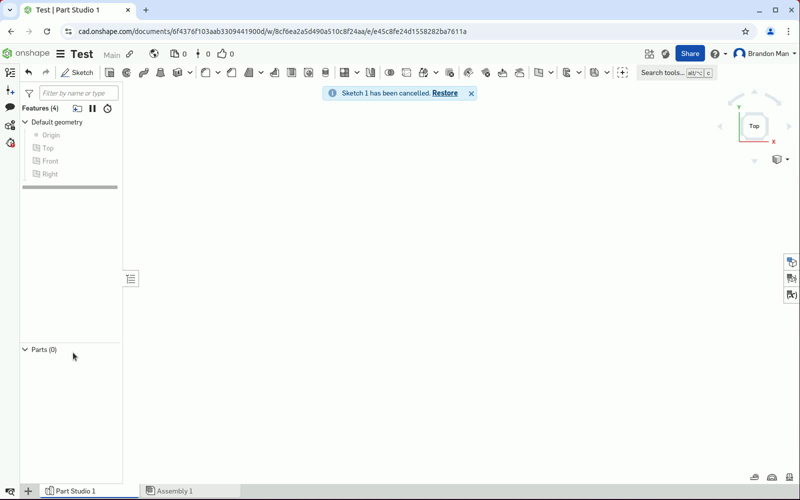
key(y)
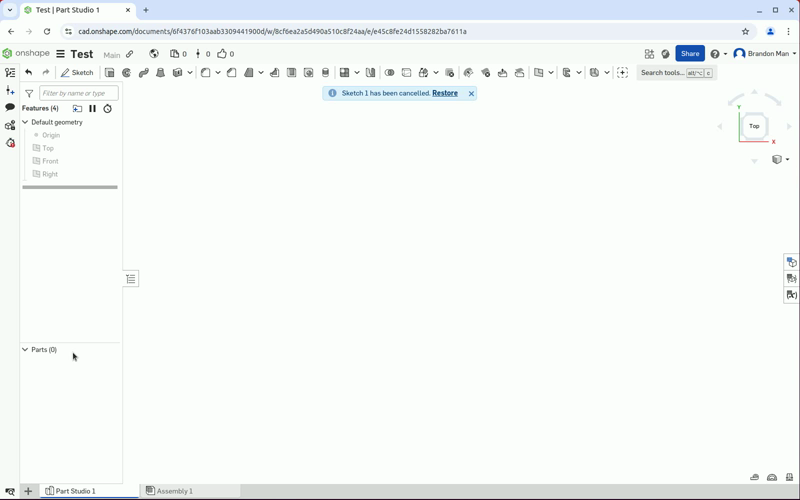
key(shift+p)
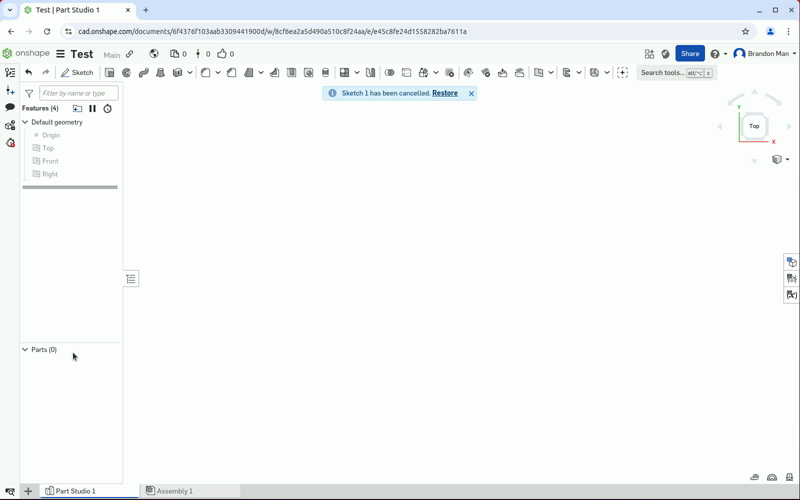
key(space)
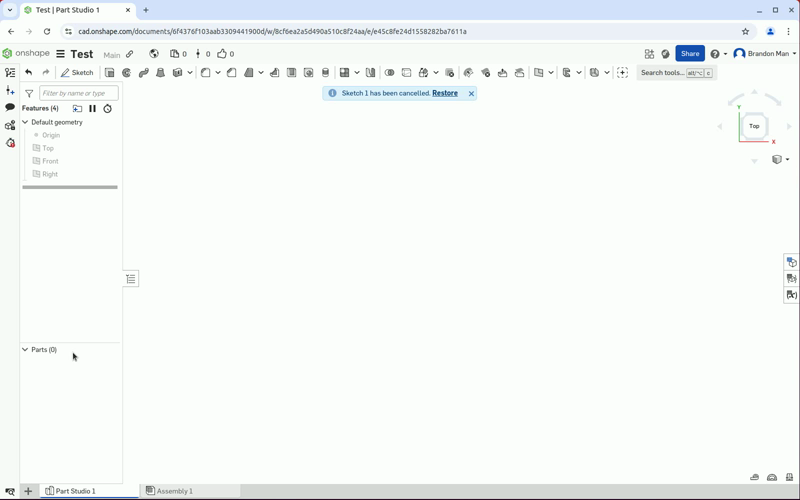
key_down(shift)
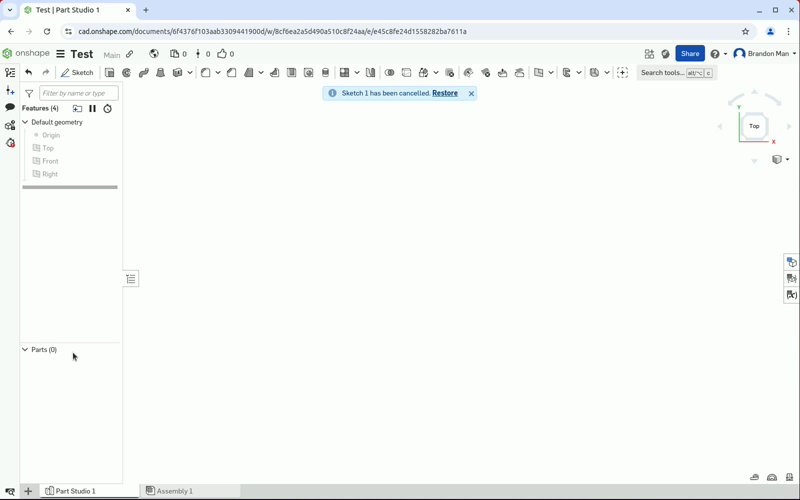
key(up)
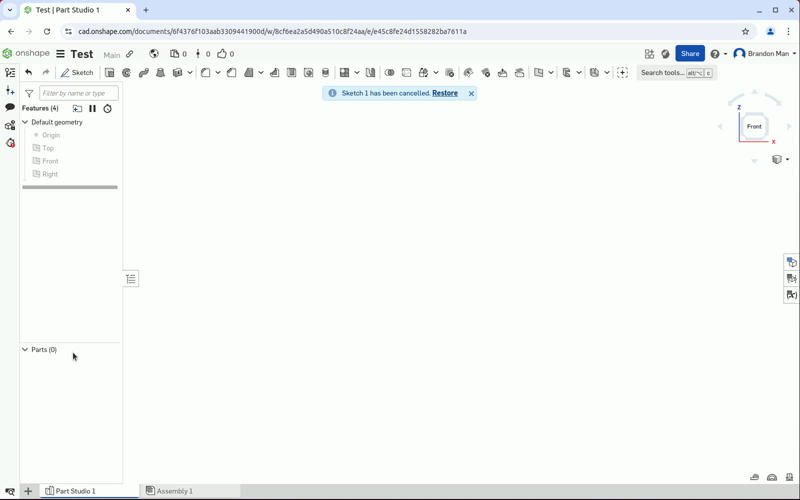
key_up(shift)
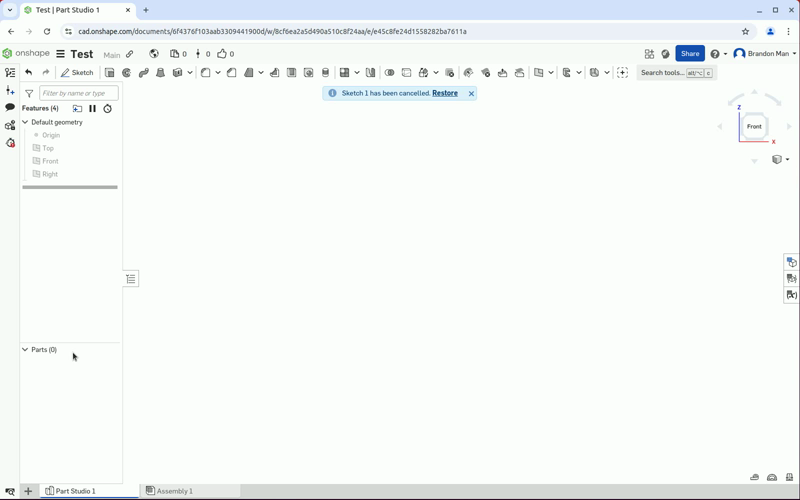
key(space)
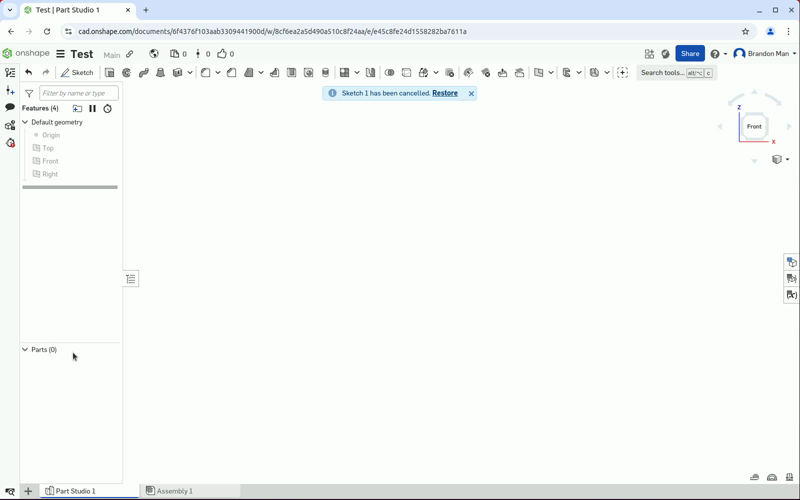
key_down(shift)
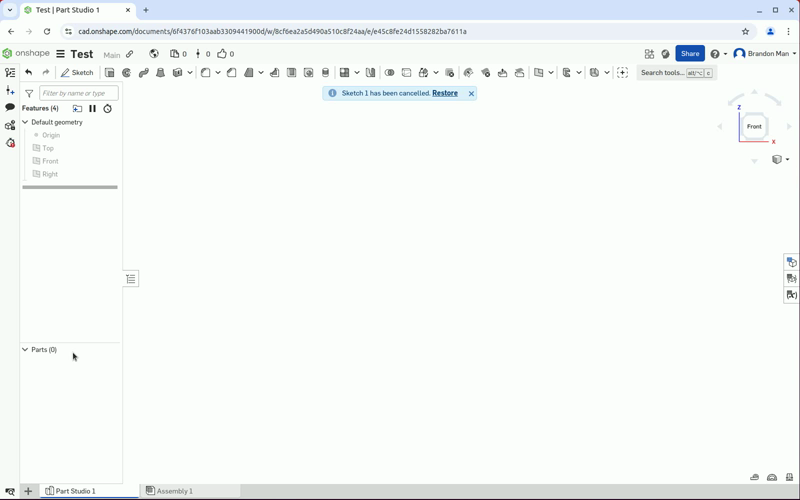
key(left)
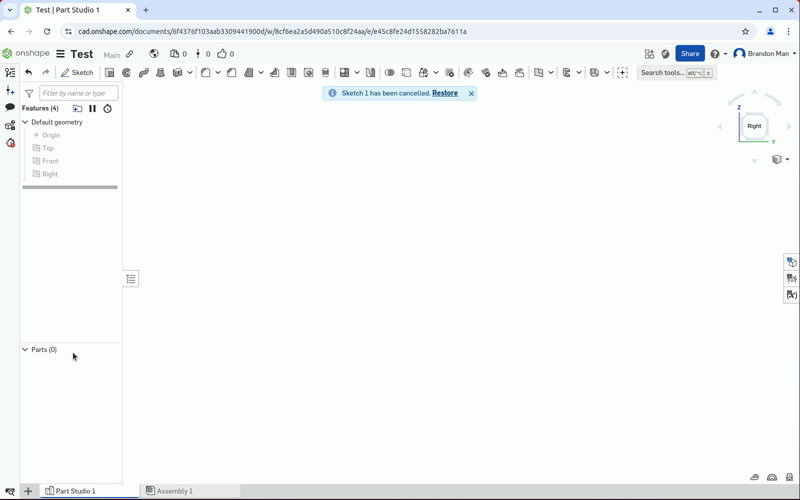
key_up(shift)
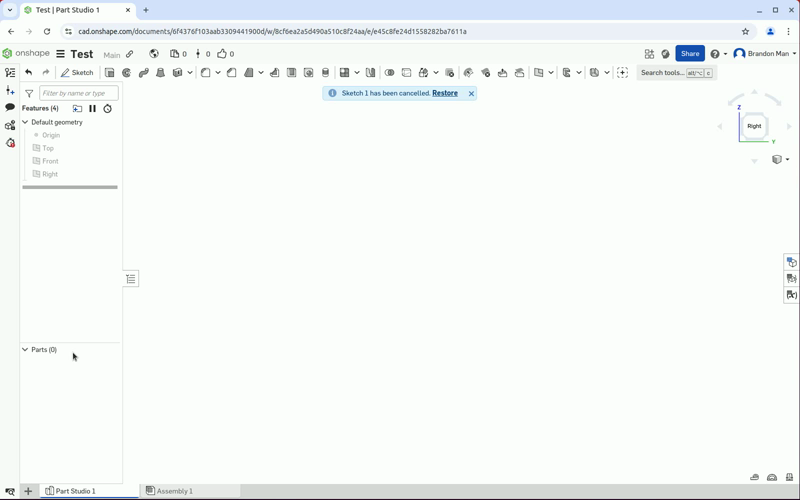
mouse_move(73, 352)
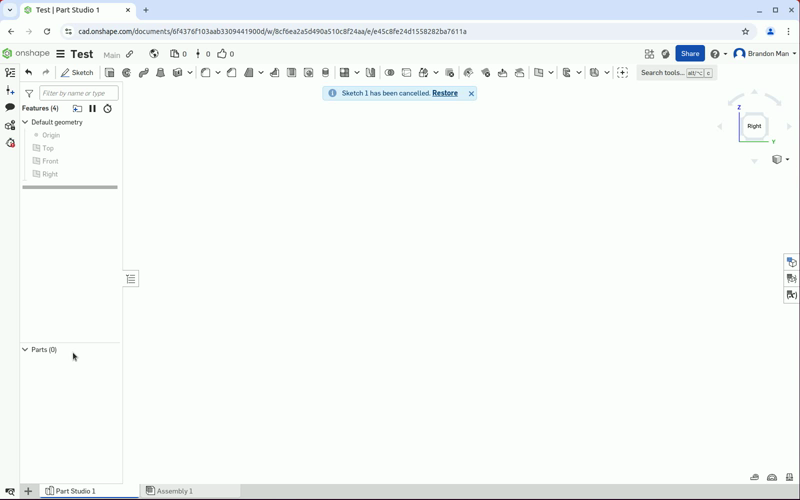
key(shift+y)
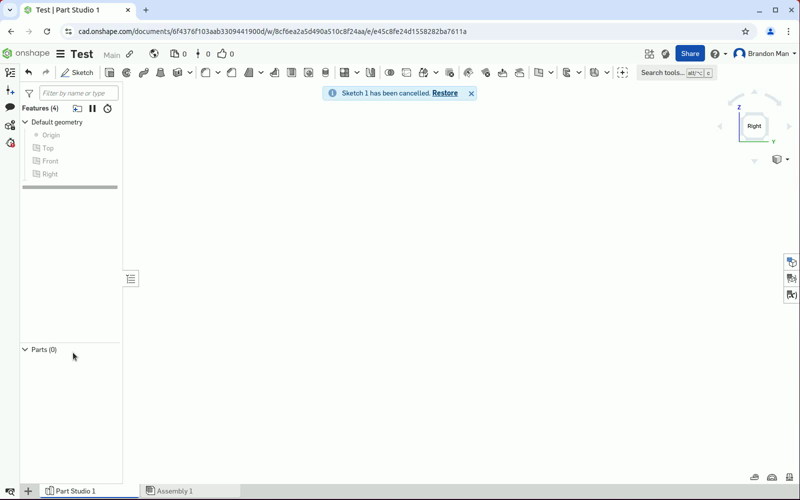
key(shift+s)
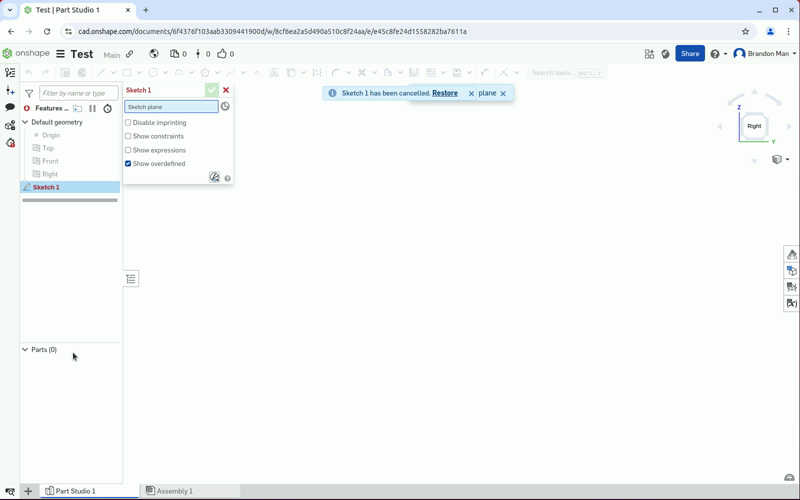
mouse_move(73, 176)
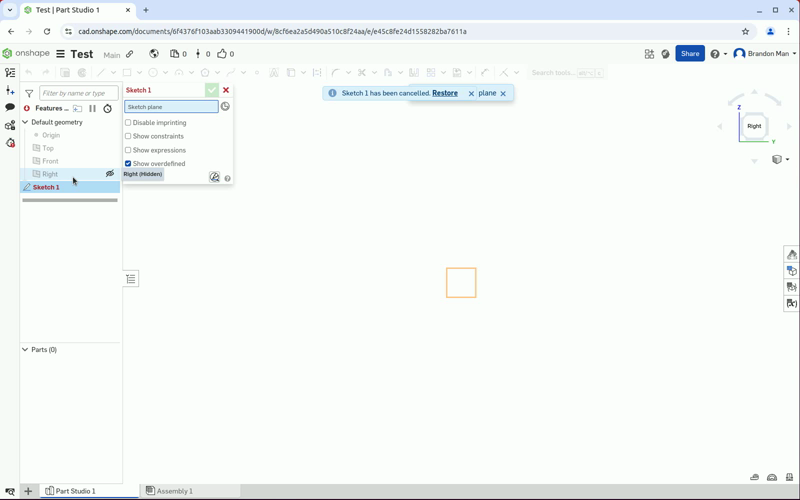
click(73, 176)
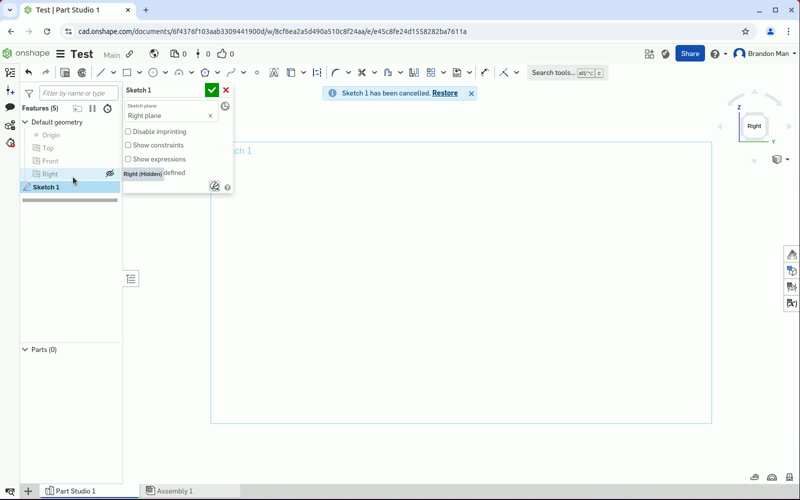
mouse_move(73, 352)
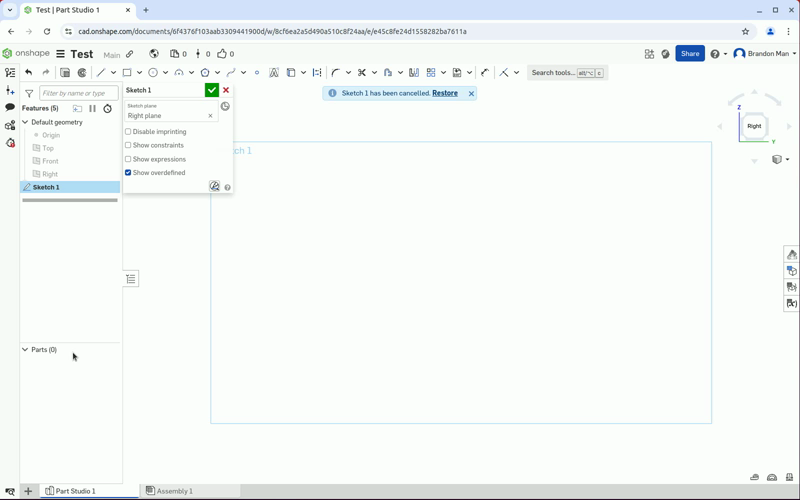
key(y)
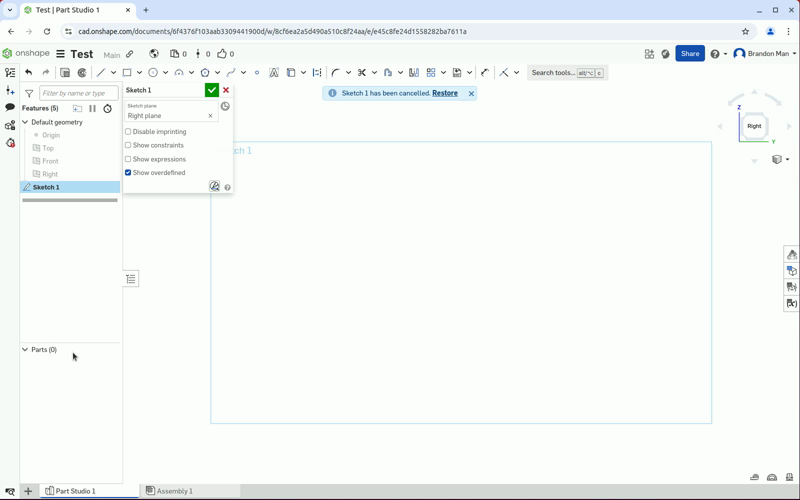
key(l)
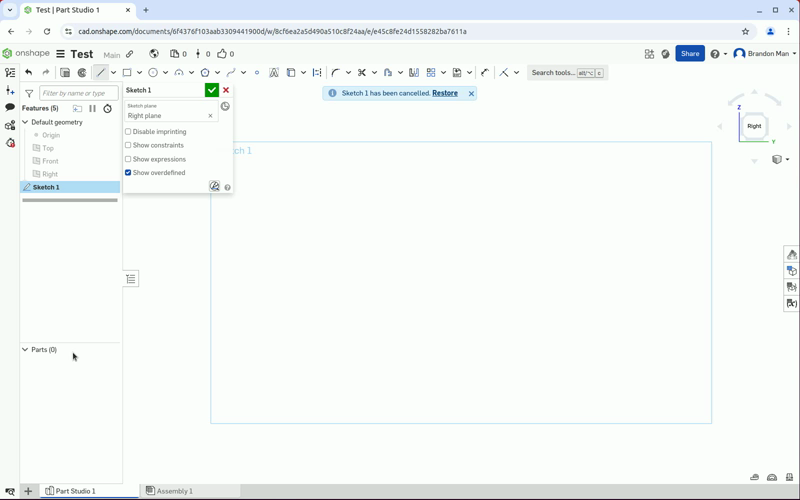
key_down(shift)
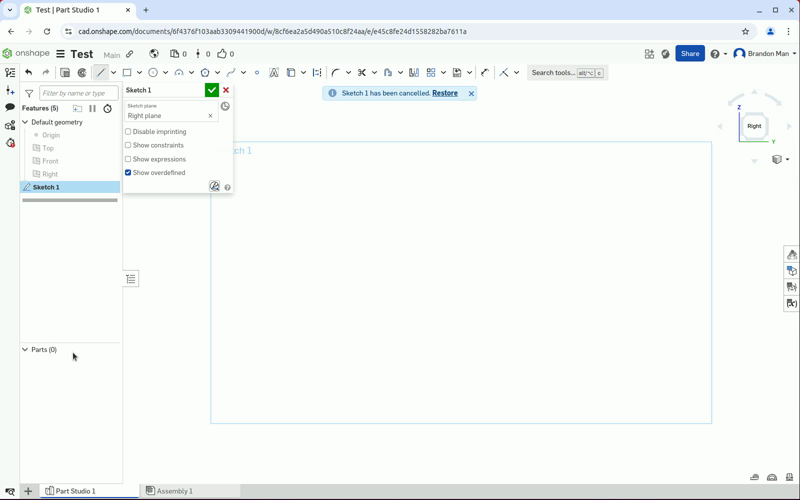
mouse_move(385, 282)
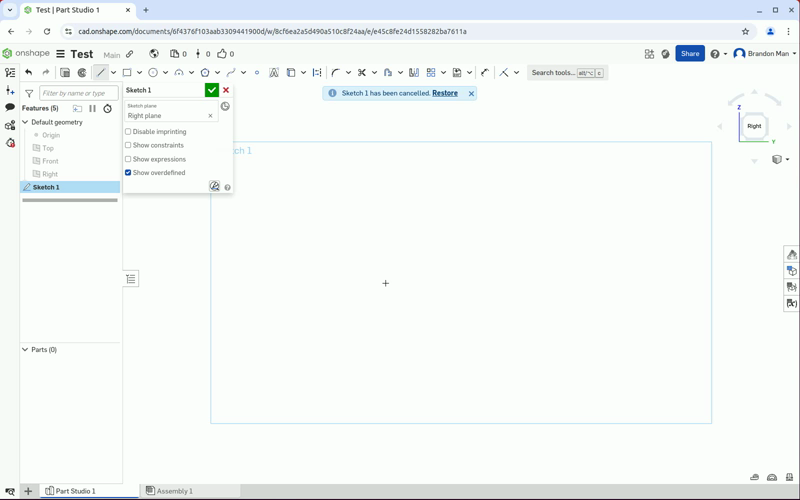
click(385, 282)
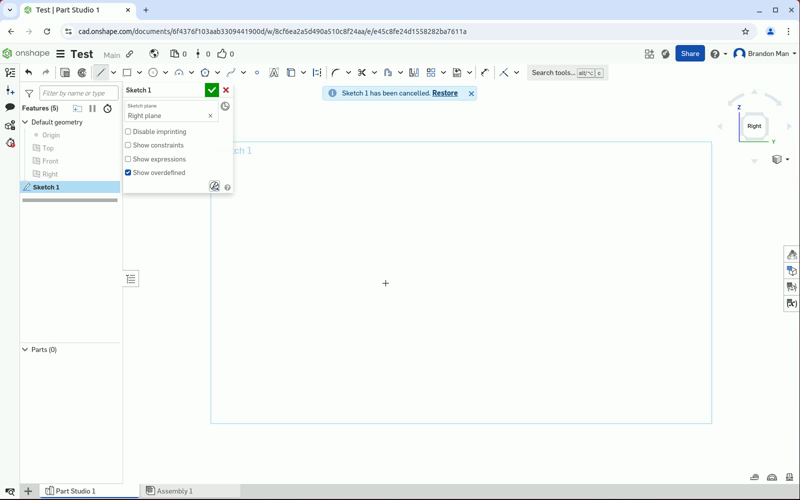
key_up(shift)
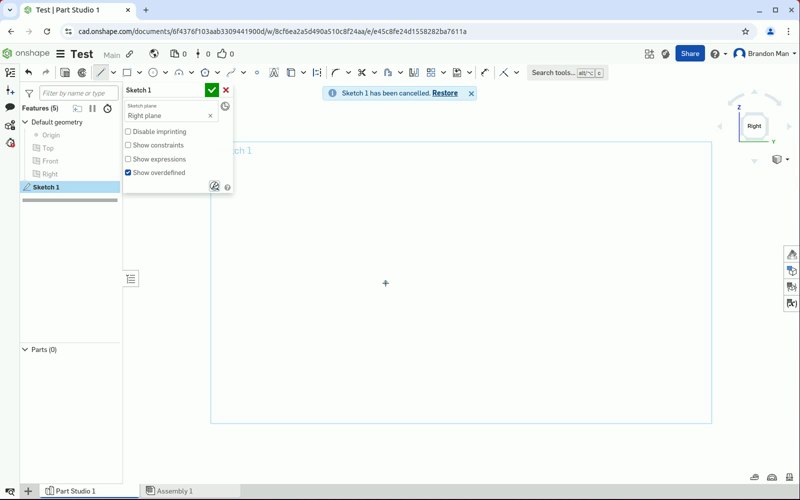
key_down(shift)
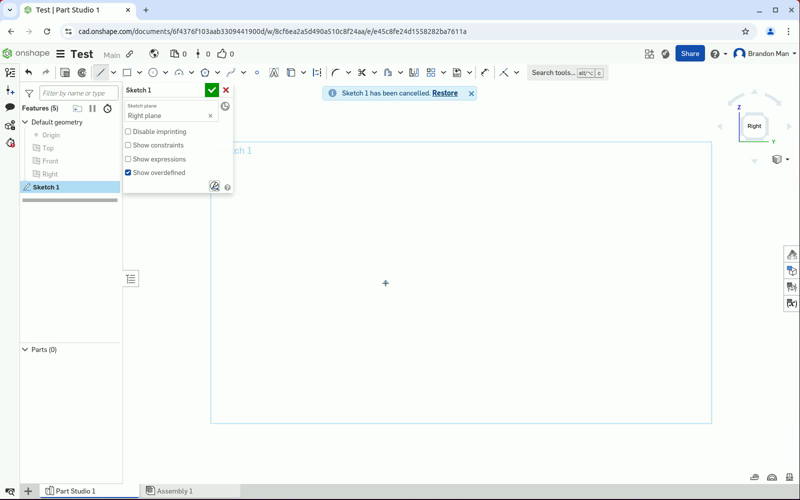
mouse_move(460, 282)
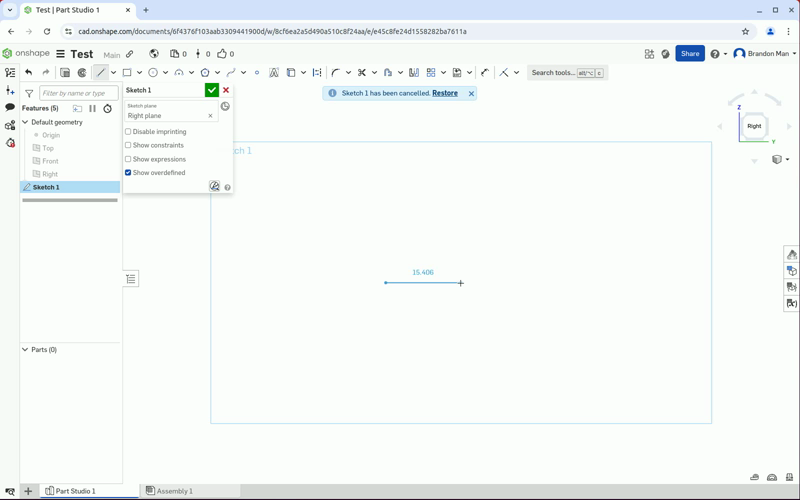
click(460, 282)
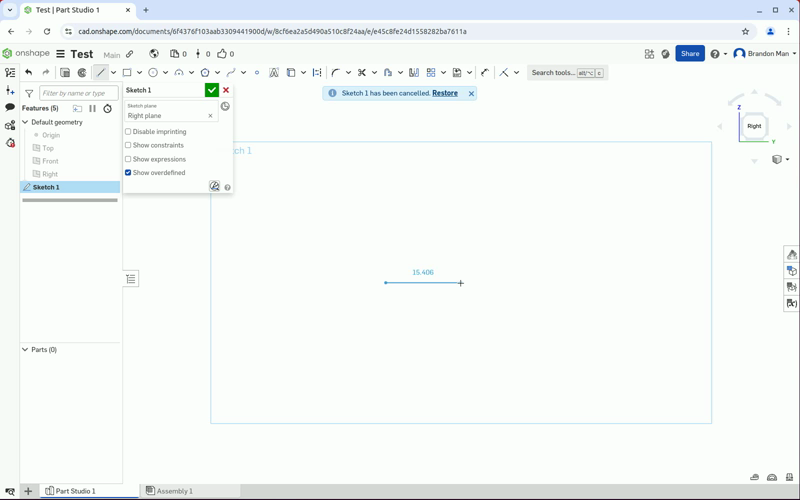
key_up(shift)
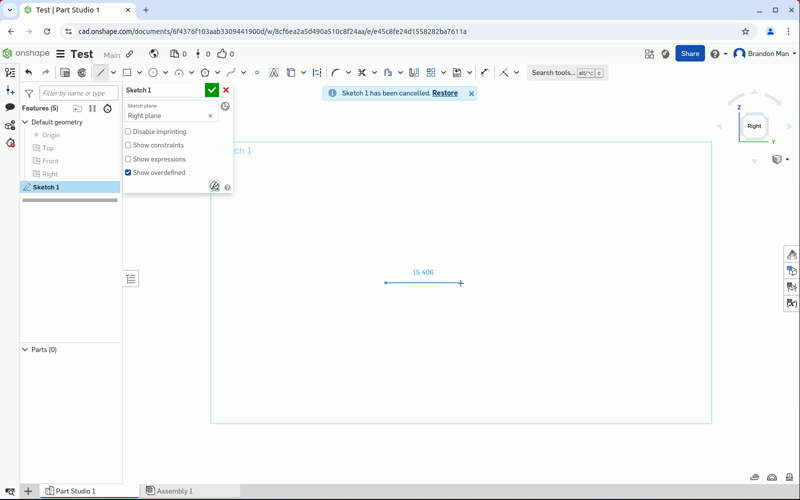
key_down(shift)
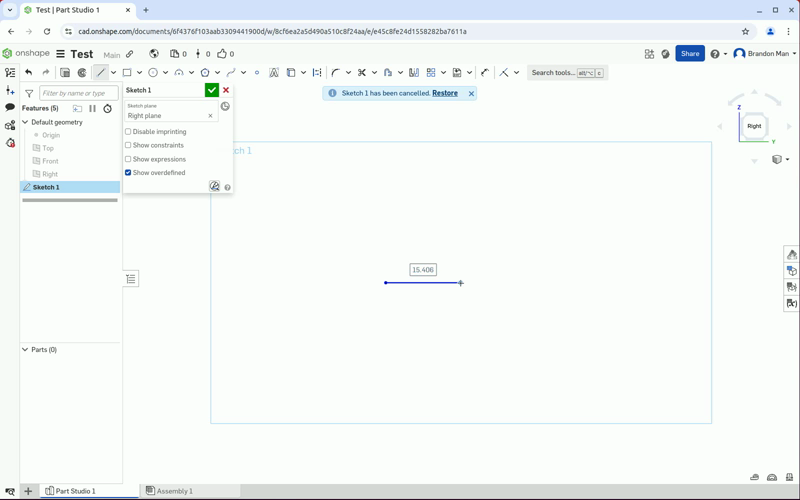
mouse_move(460, 189)
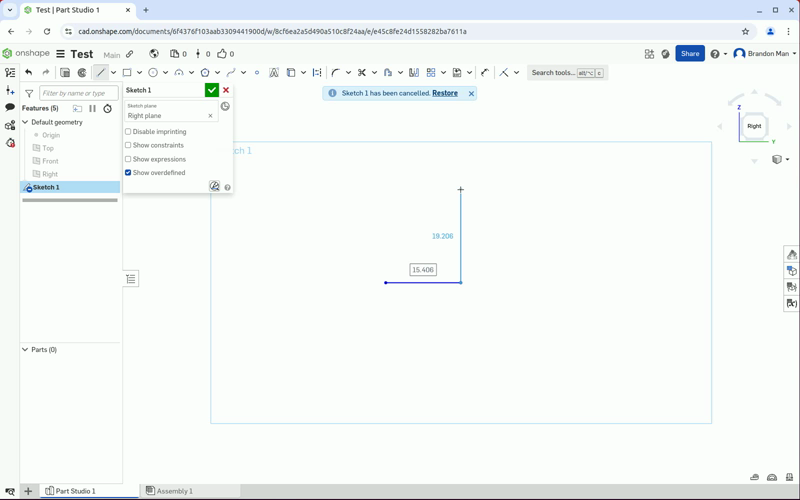
click(460, 189)
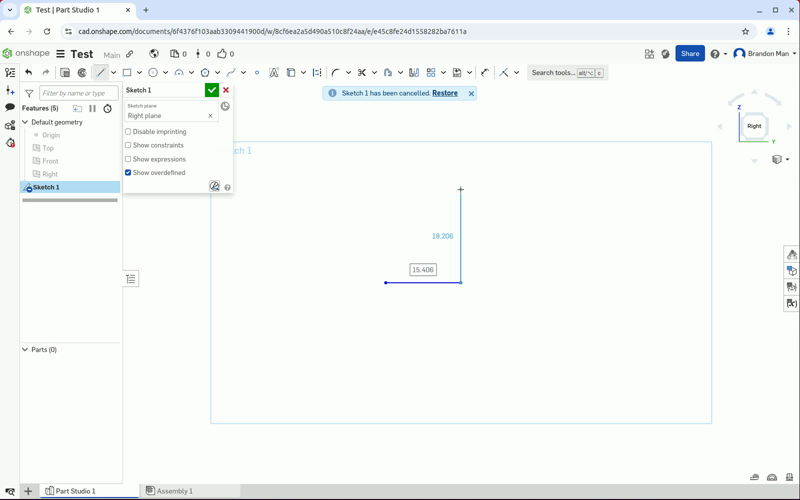
key_up(shift)
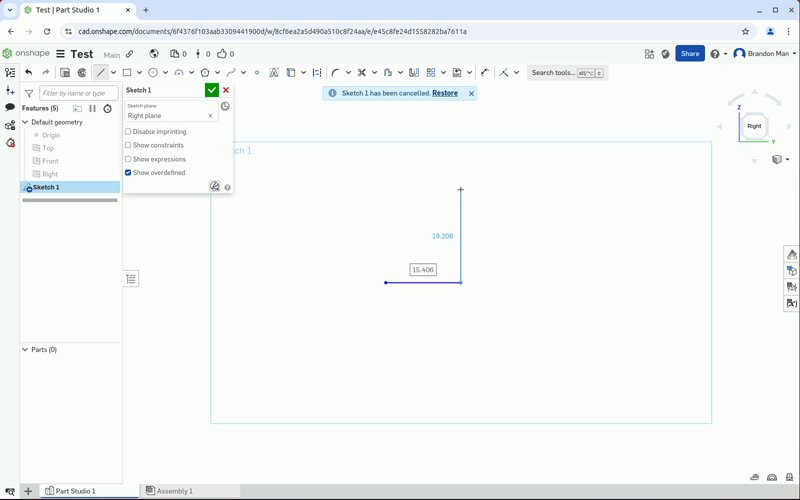
key_down(shift)
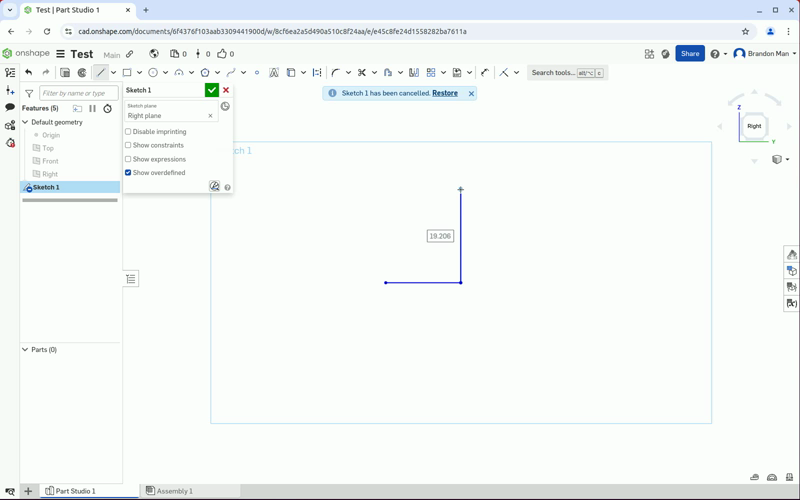
mouse_move(490, 189)
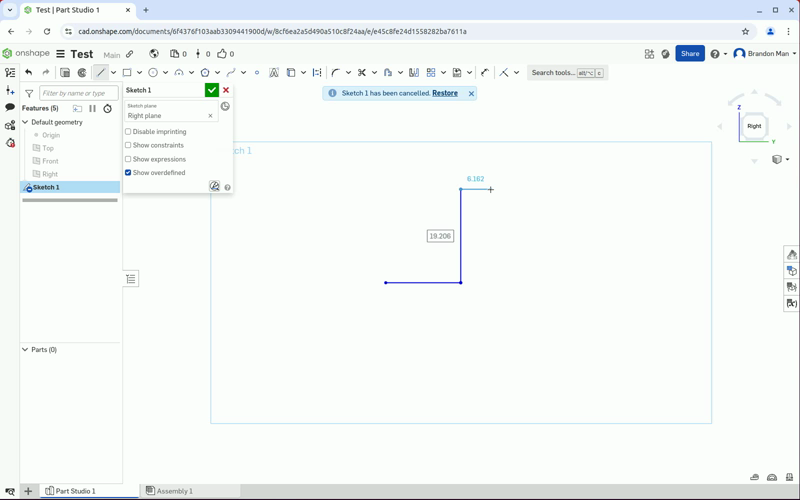
mouse_move(423, 189)
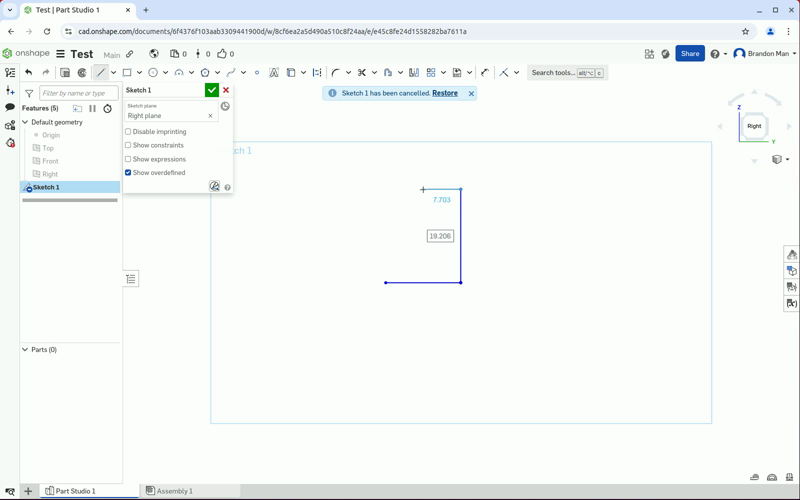
click(423, 189)
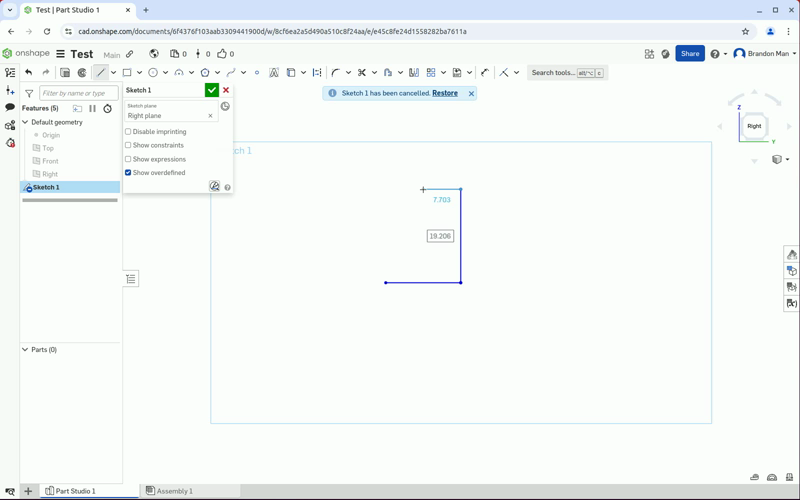
key_up(shift)
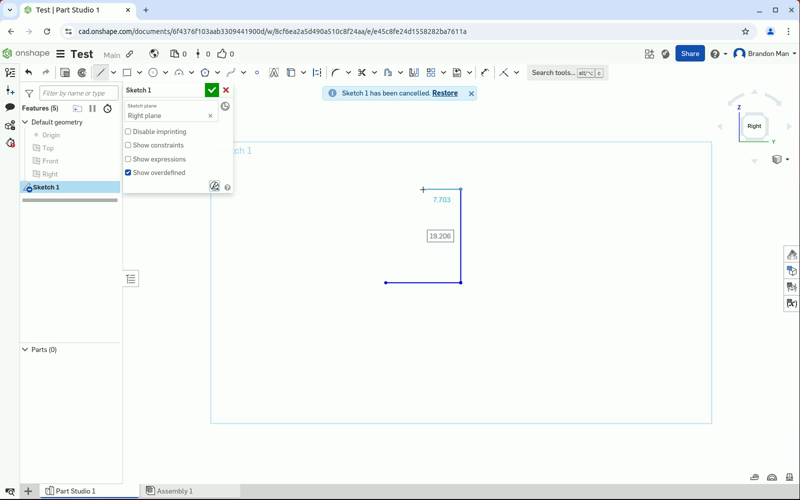
key_down(shift)
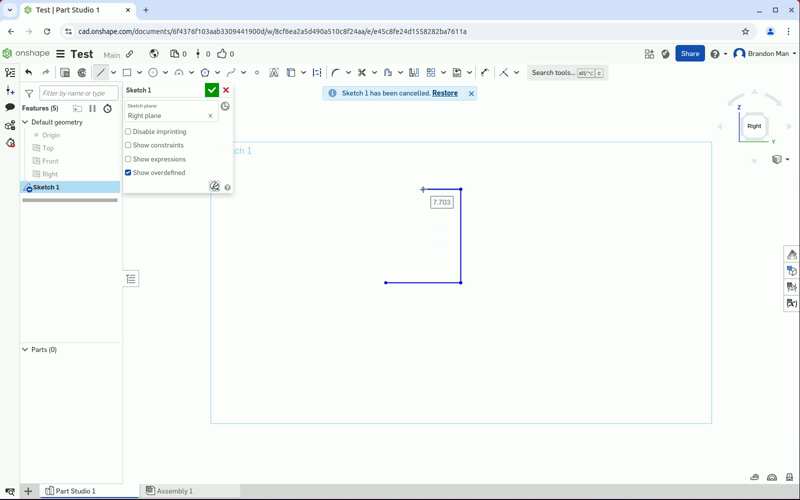
mouse_move(453, 189)
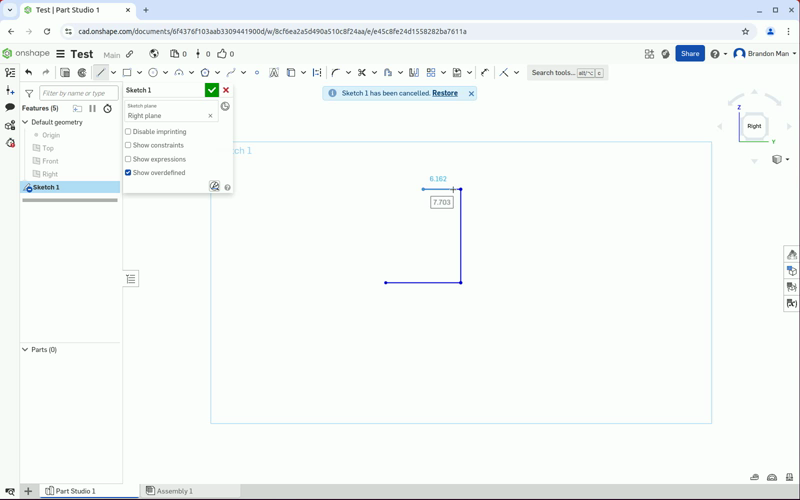
mouse_move(423, 245)
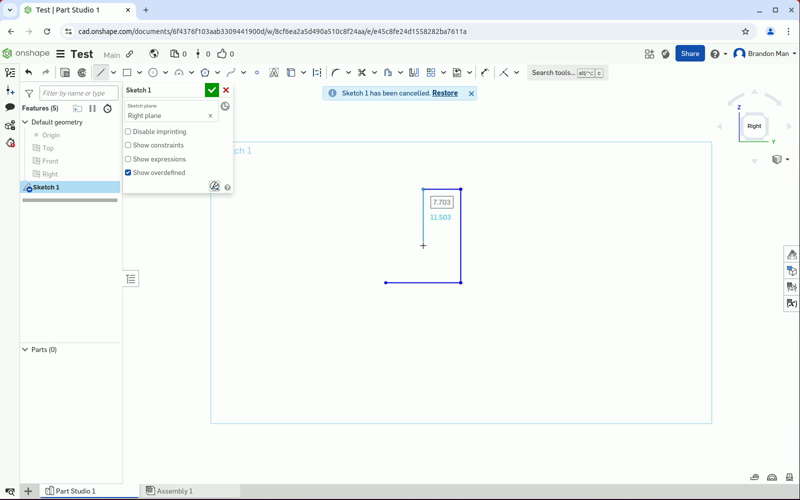
click(423, 245)
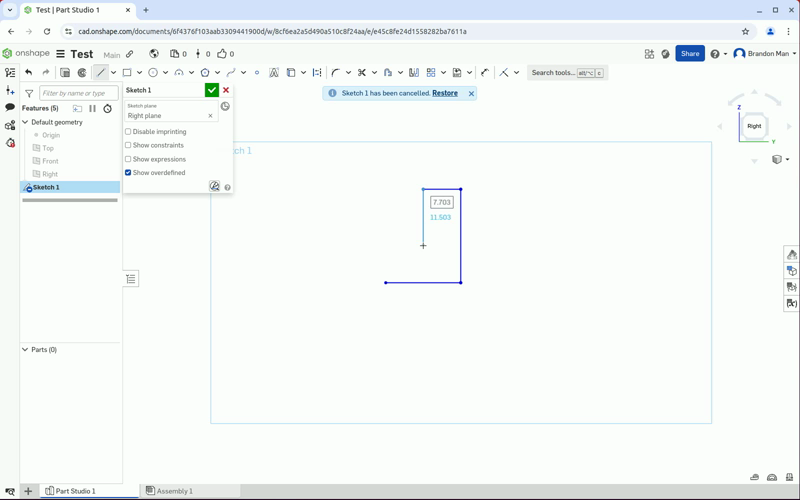
key_up(shift)
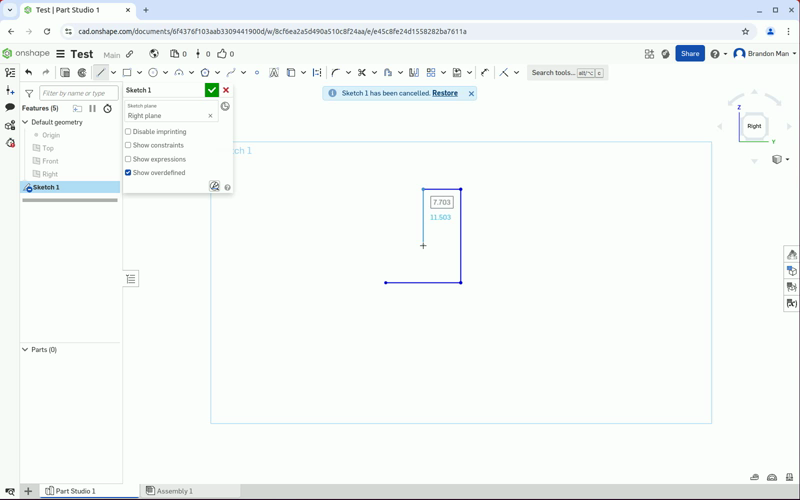
key_down(shift)
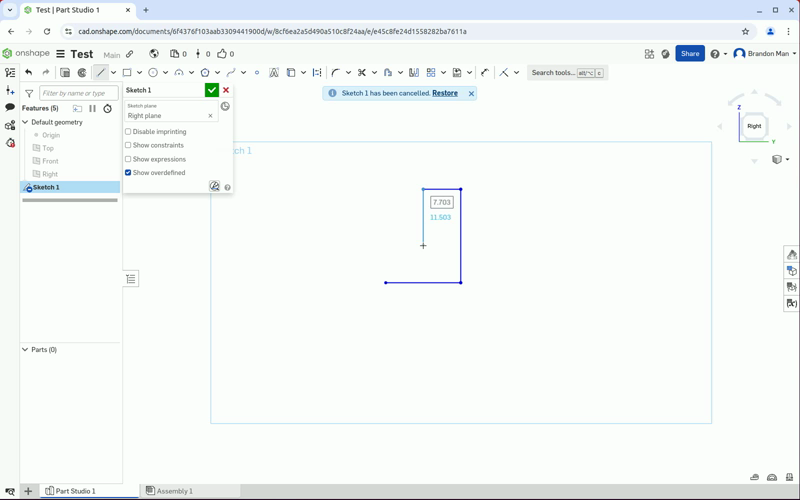
mouse_move(453, 245)
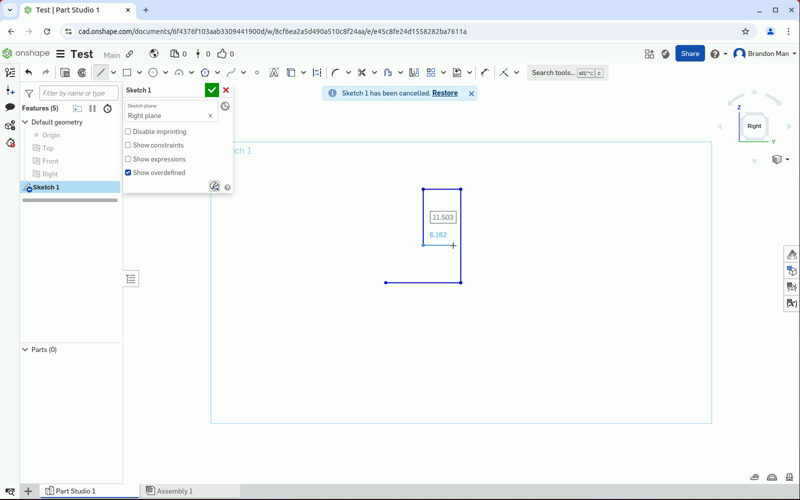
mouse_move(385, 245)
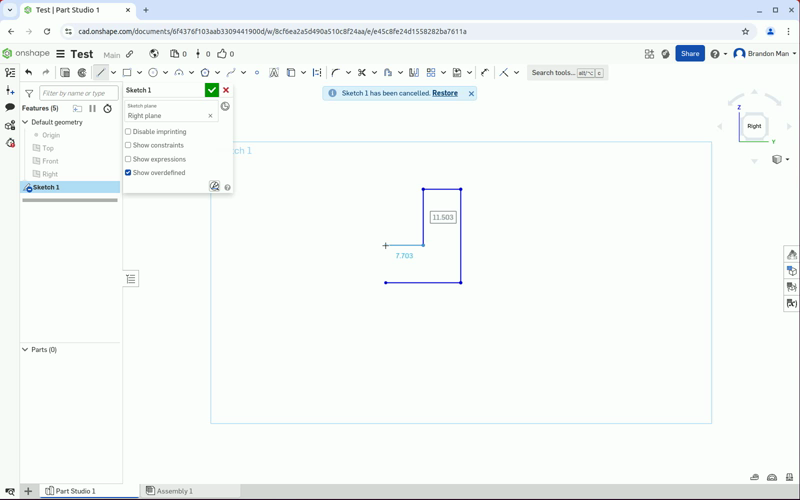
click(385, 245)
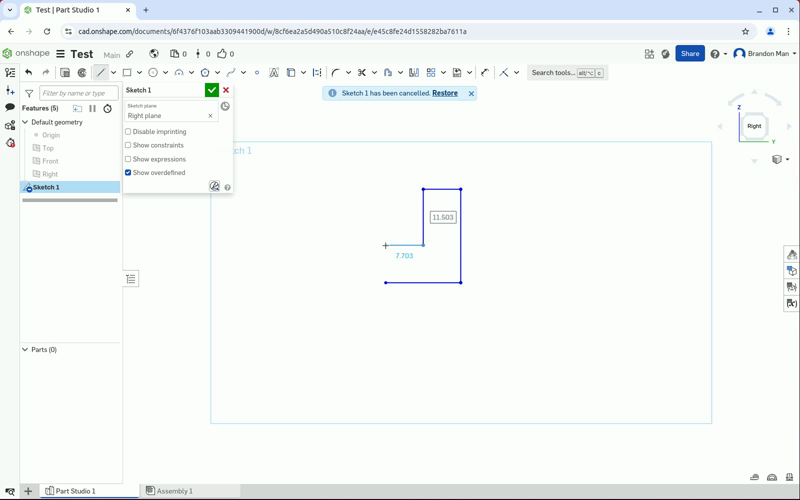
key_up(shift)
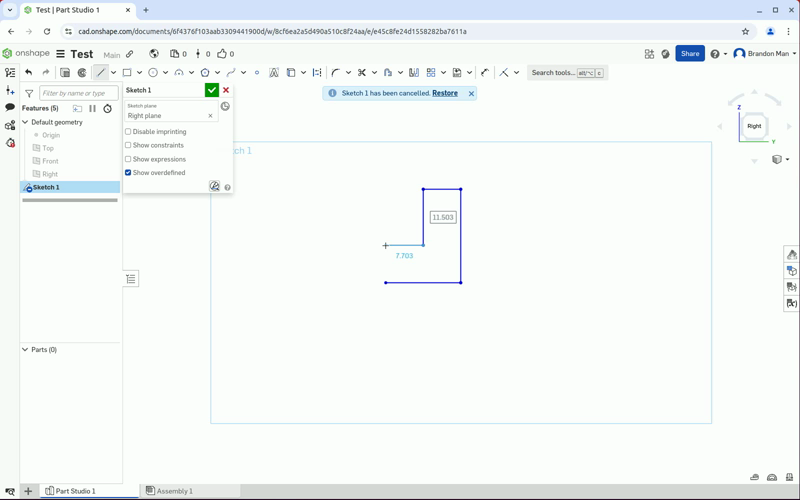
mouse_move(415, 245)
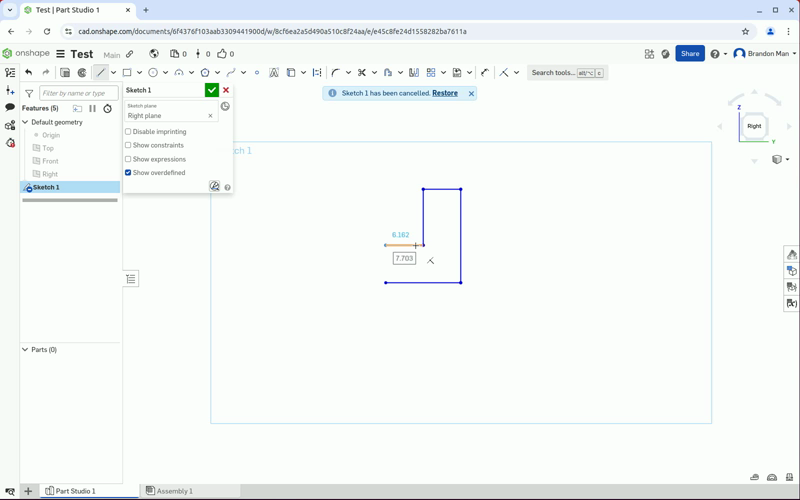
key_down(shift)
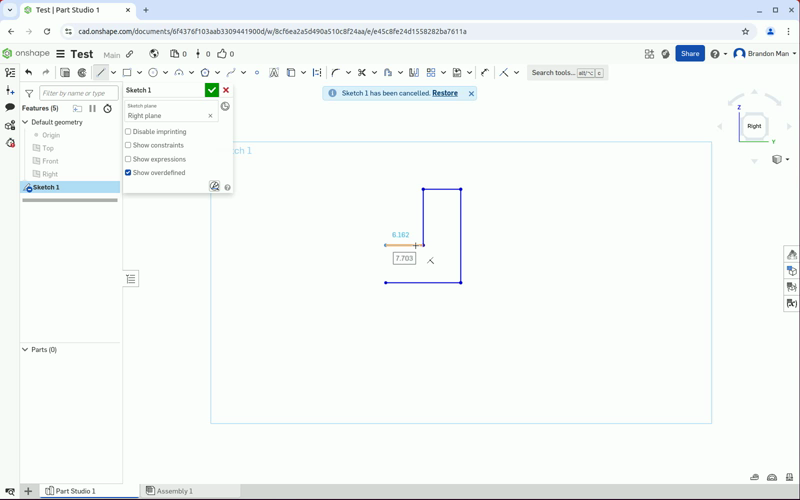
mouse_move(385, 282)
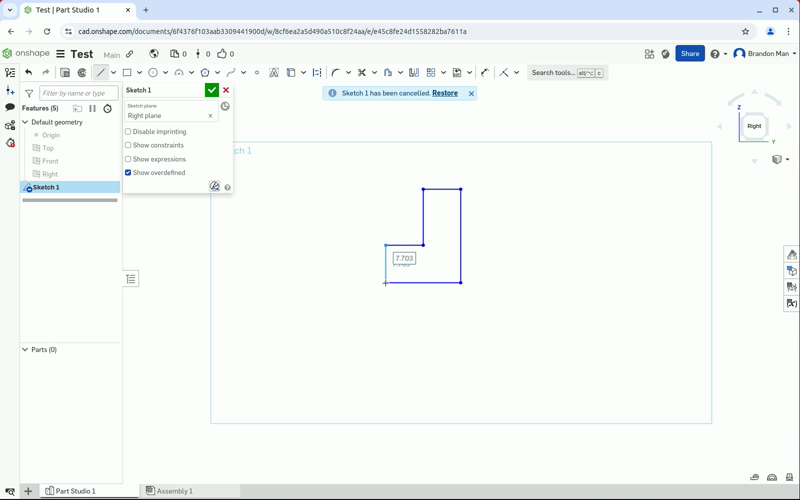
key_up(shift)
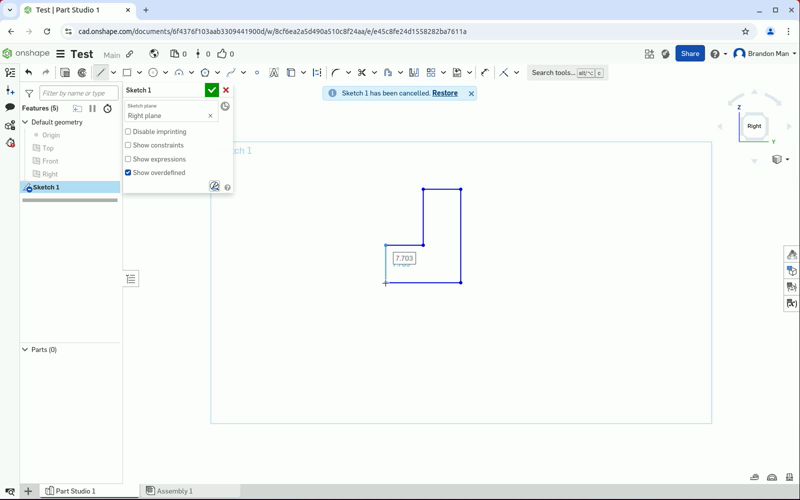
click(385, 282)
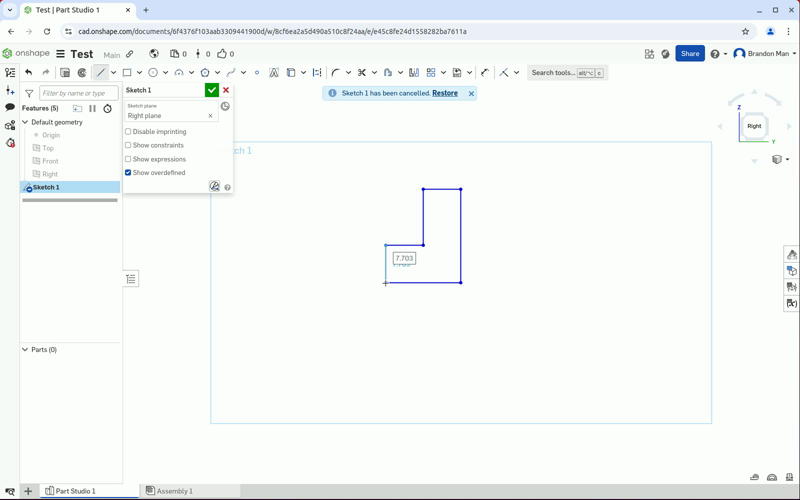
key(esc)
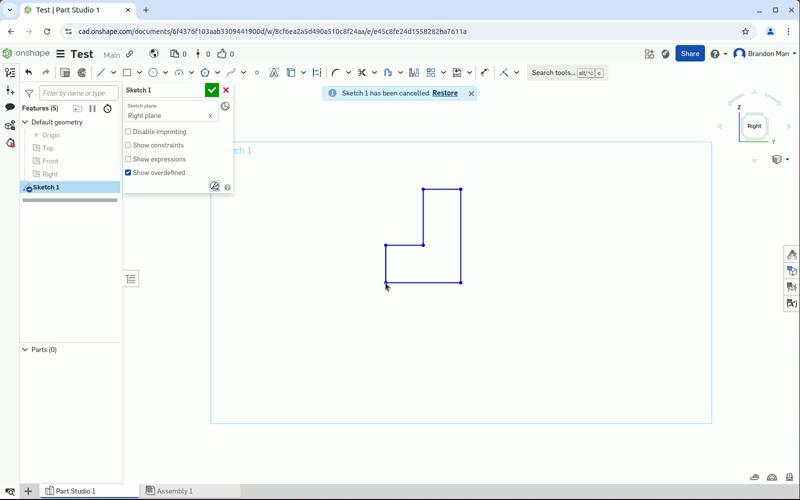
mouse_move(432, 253)
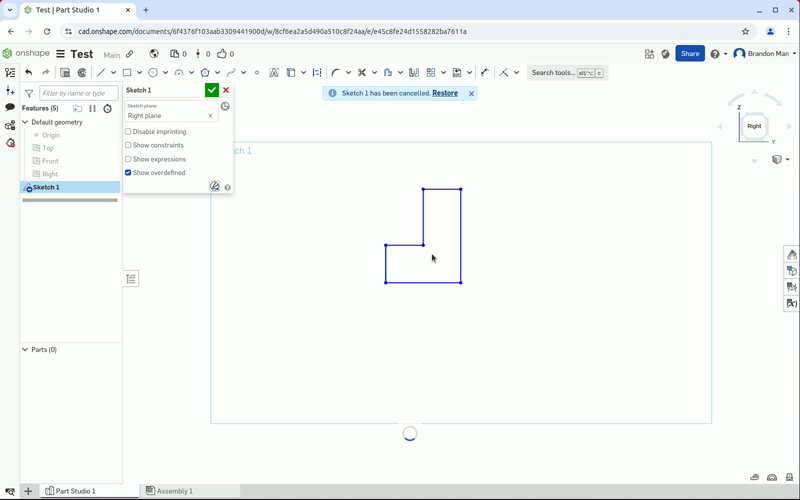
click(432, 253)
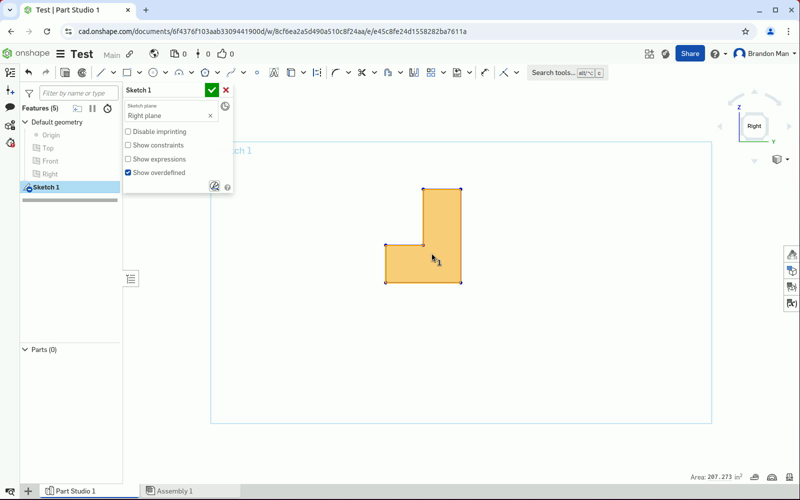
mouse_move(73, 352)
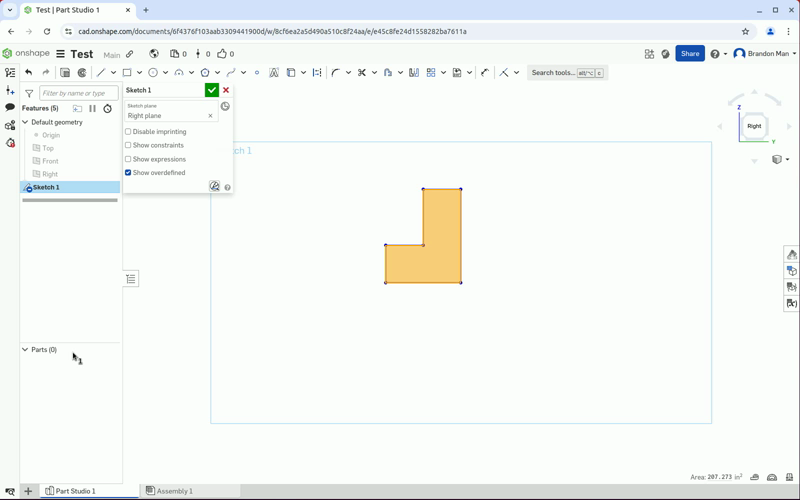
key(shift+y)
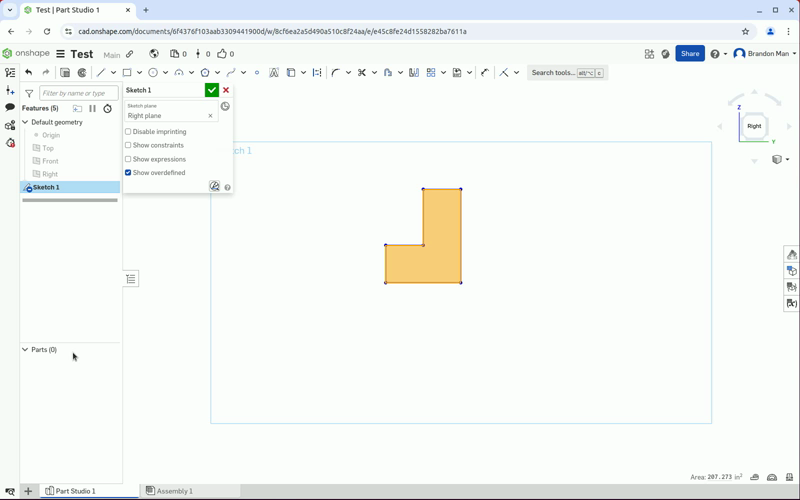
key(shift+e)
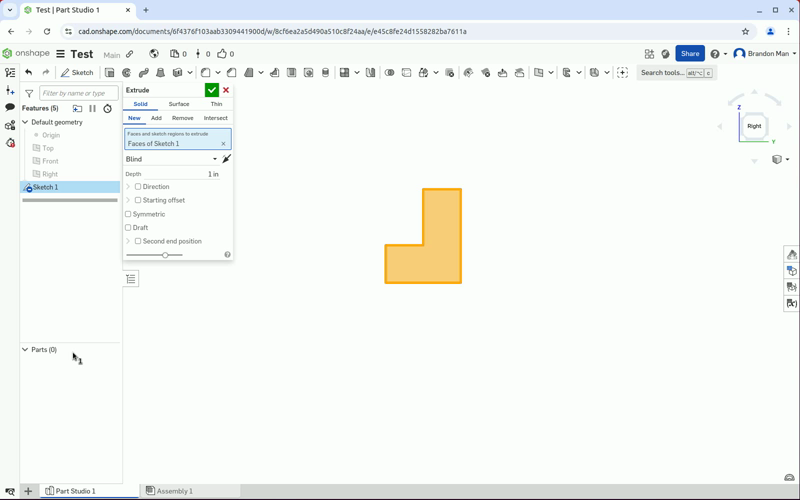
mouse_move(143, 106)
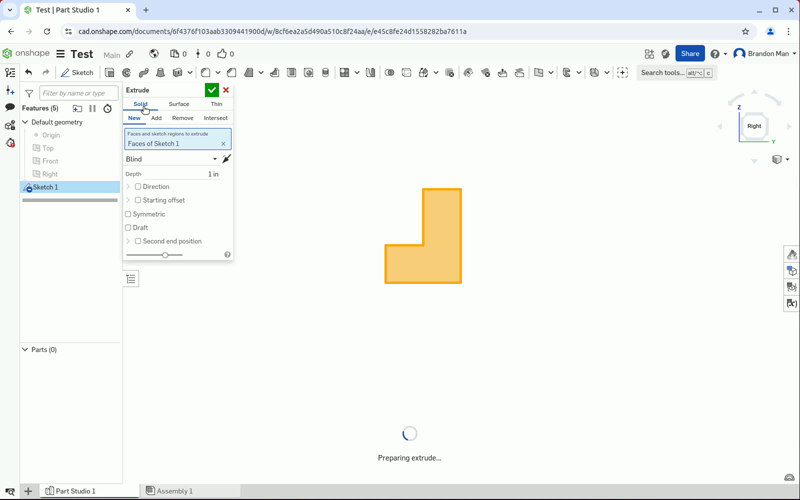
click(143, 106)
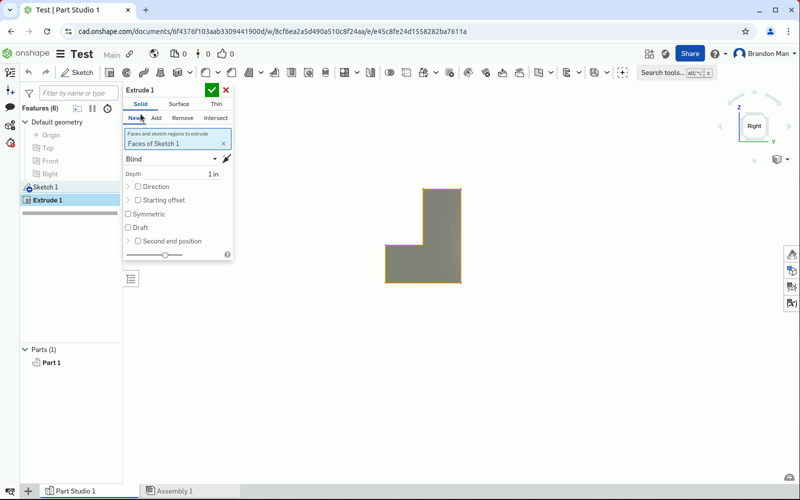
mouse_move(137, 120)
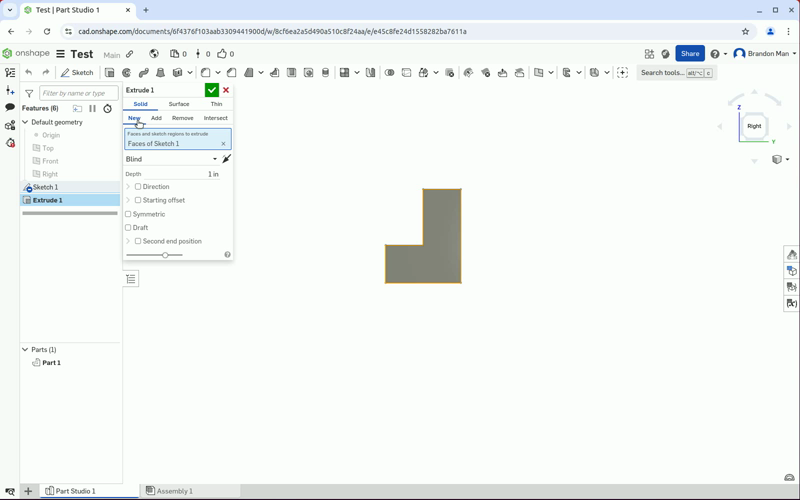
click(137, 120)
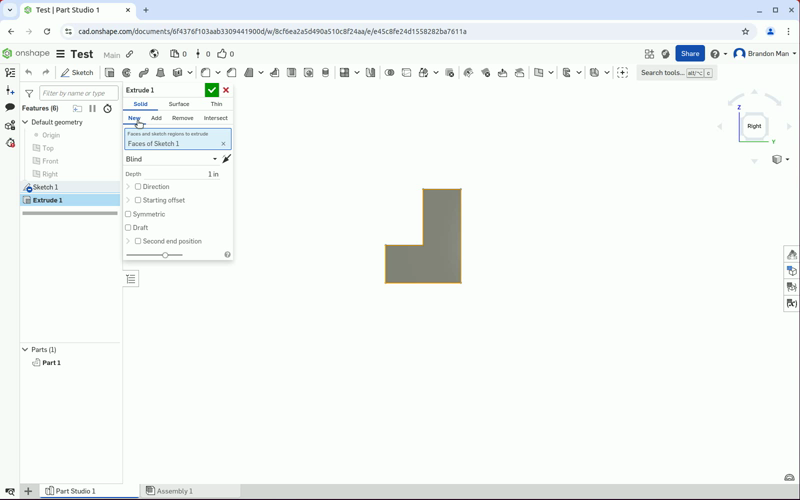
key(tab, 4)
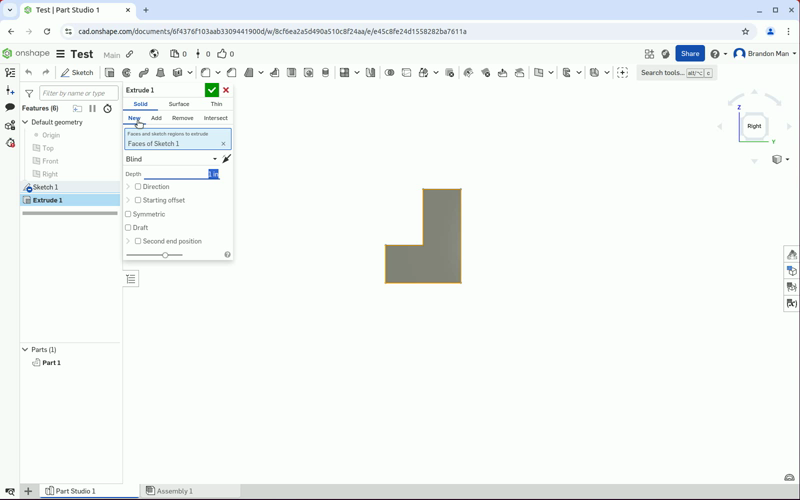
text(23.108)
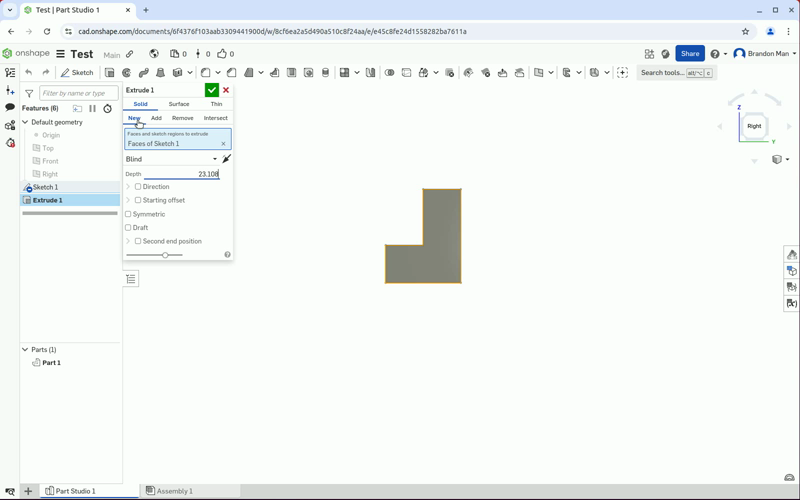
key(enter)
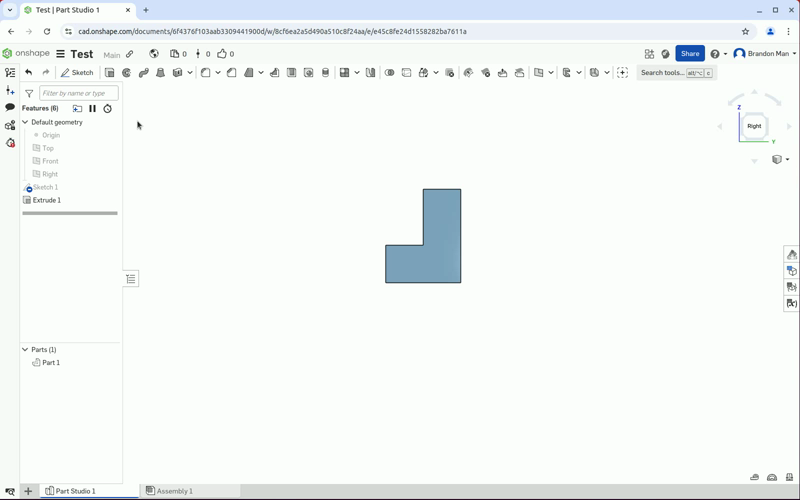
key(shift+h)
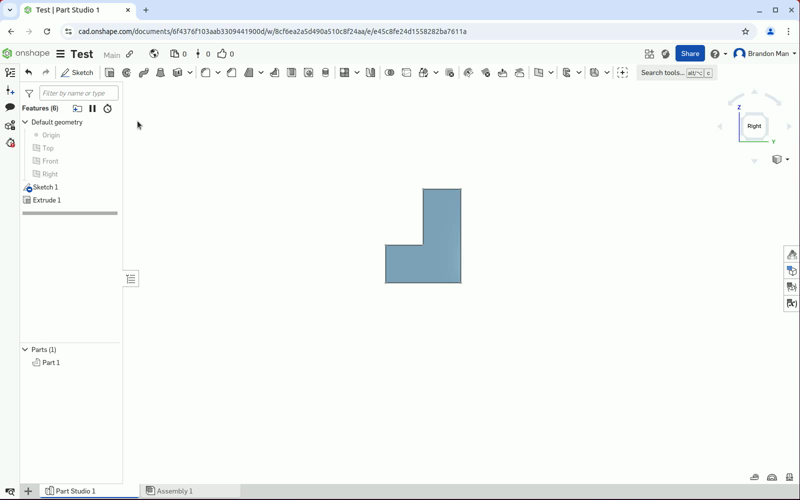
key(shift+h)
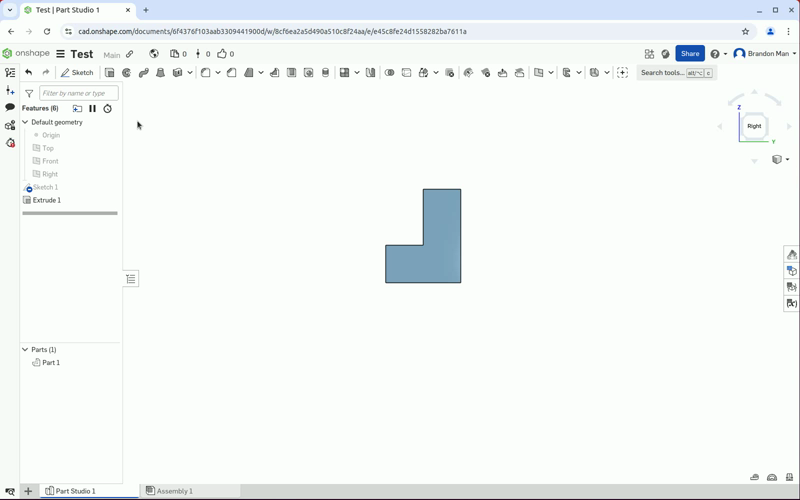
mouse_move(73, 189)
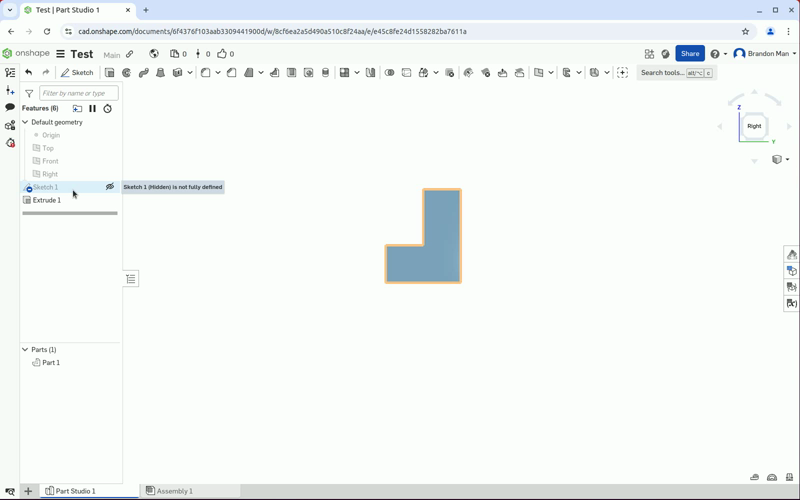
click(73, 189)
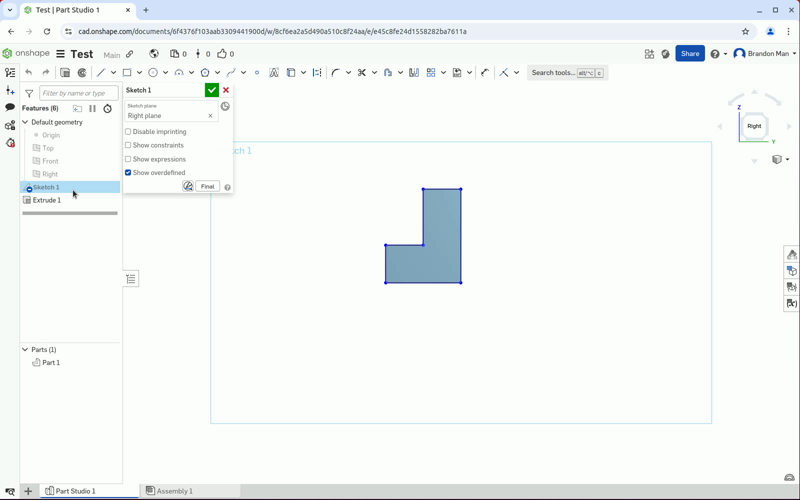
mouse_move(229, 92)
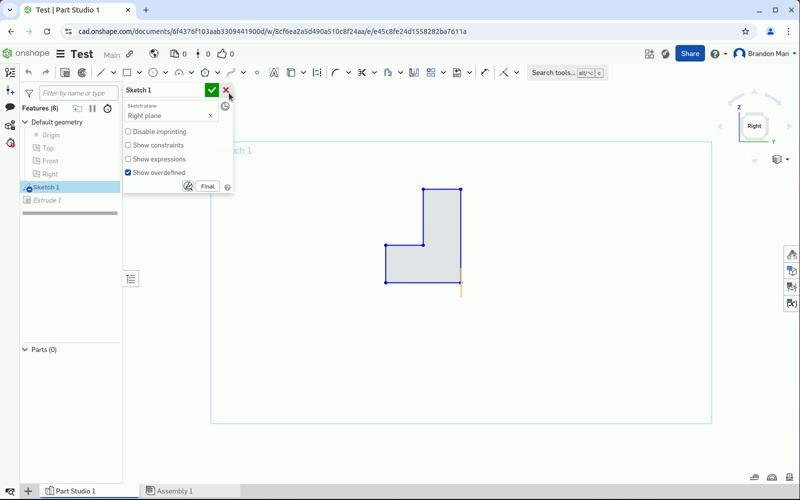
click(229, 92)
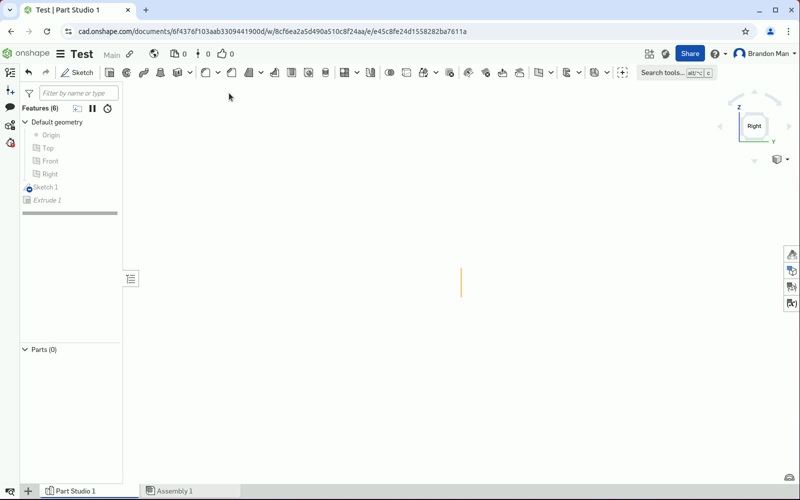
mouse_move(73, 352)
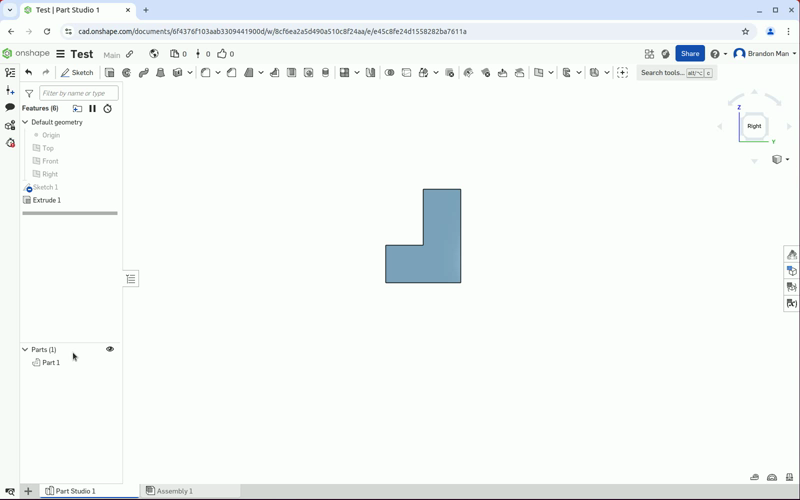
key(y)
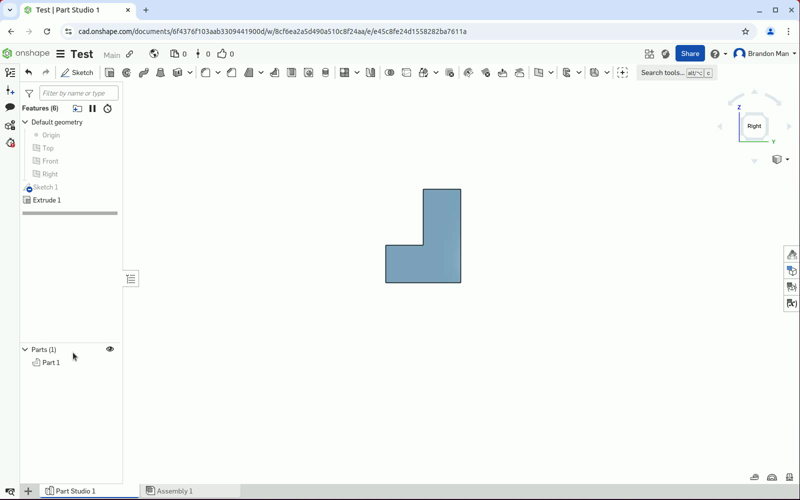
key(shift+p)
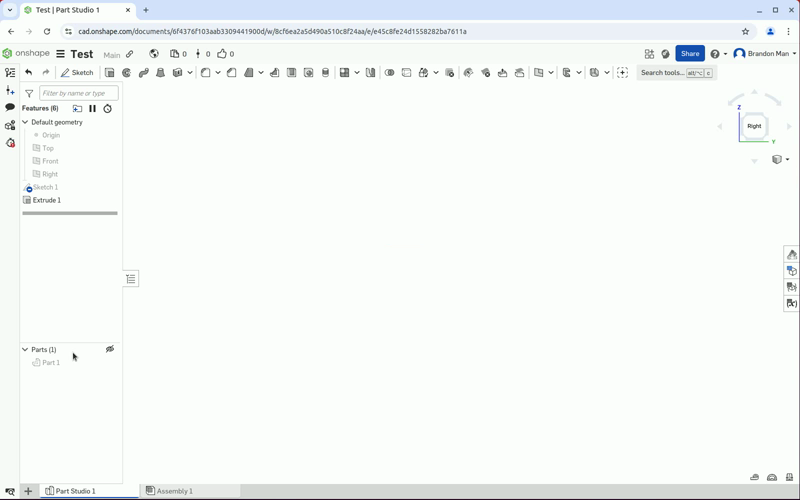
key(space)
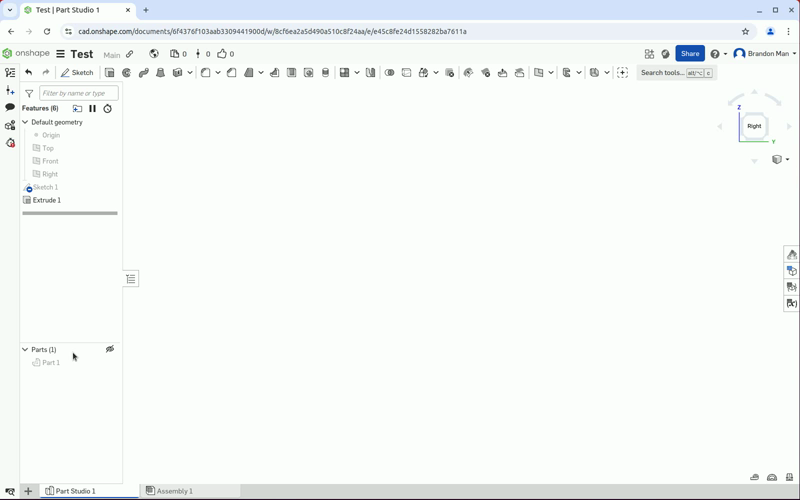
key_down(shift)
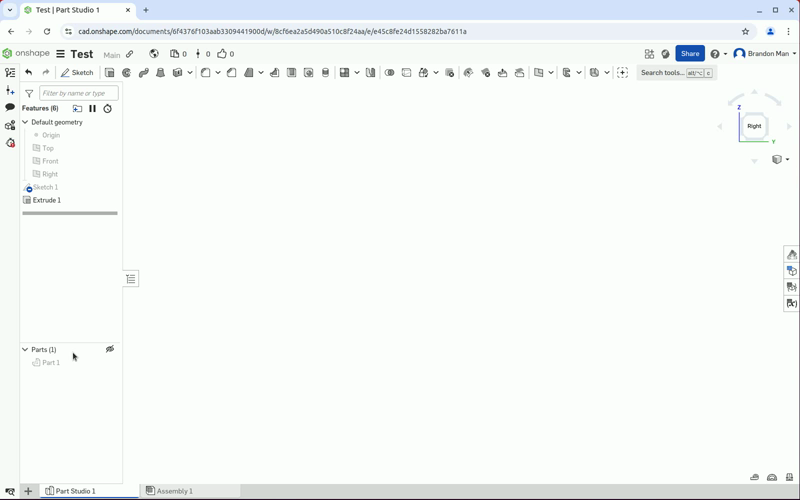
key(right)
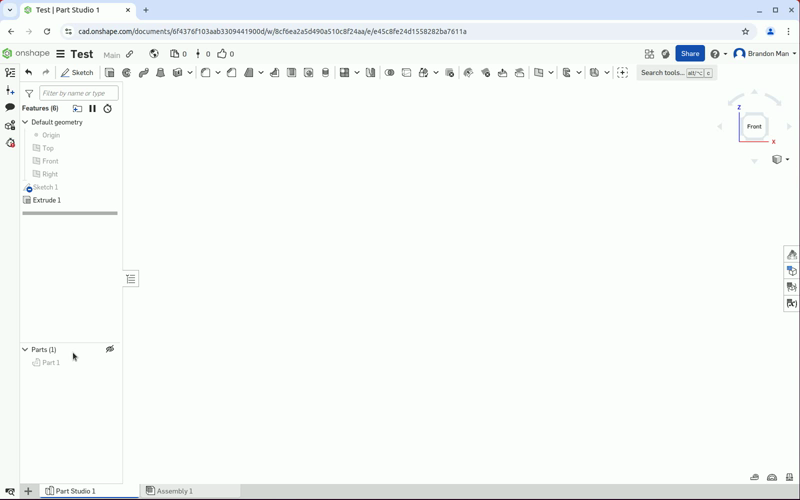
key_up(shift)
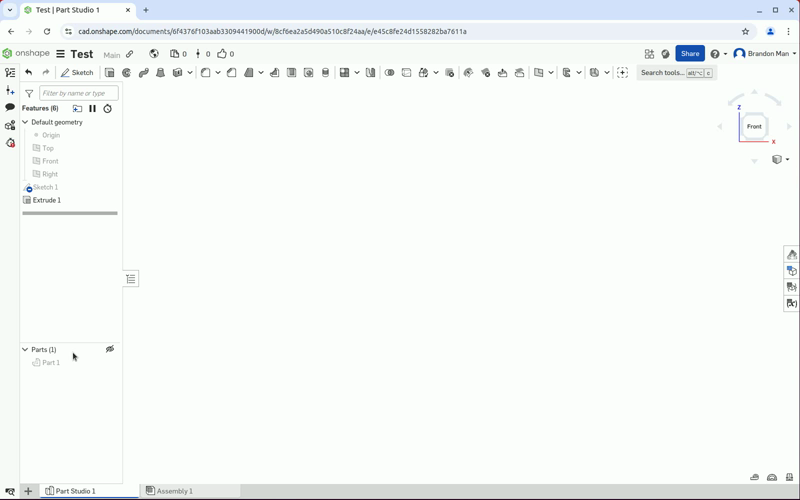
key(space)
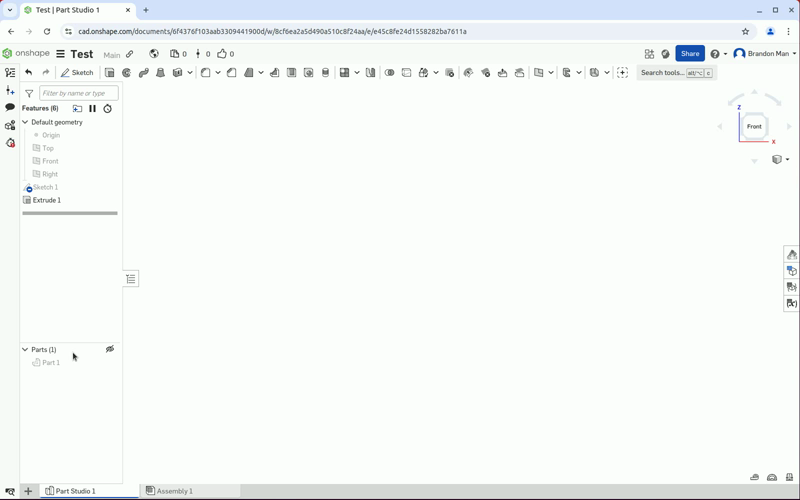
key_down(shift)
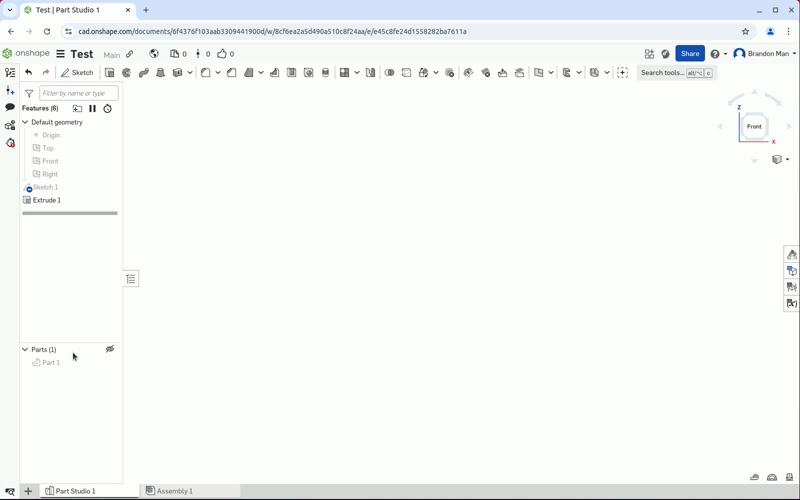
key(down)
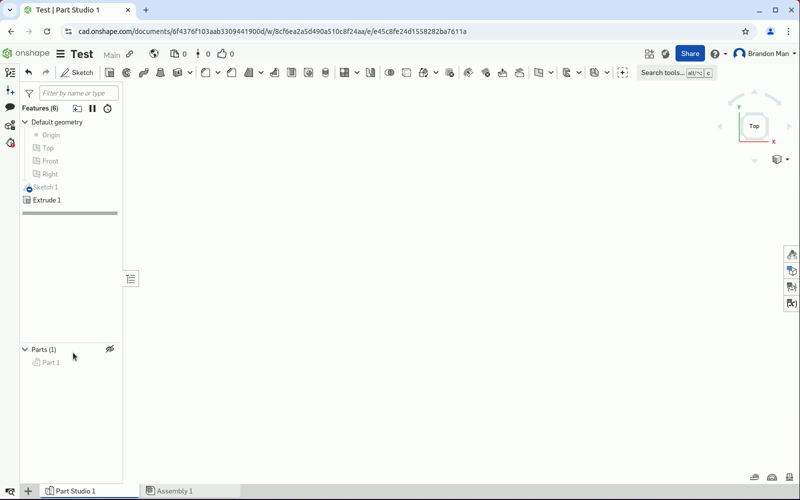
key_up(shift)
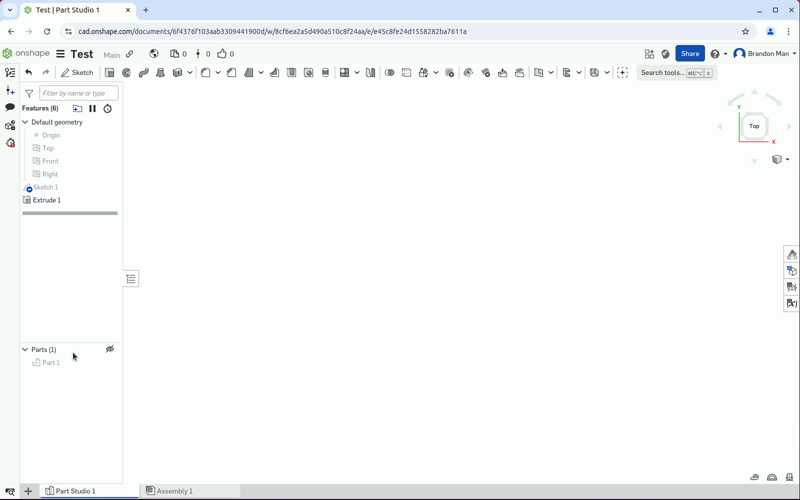
mouse_move(73, 352)
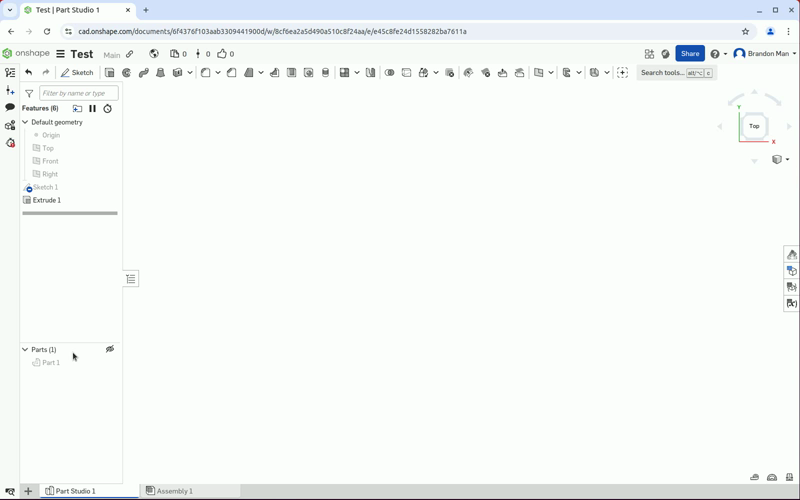
key(shift+y)
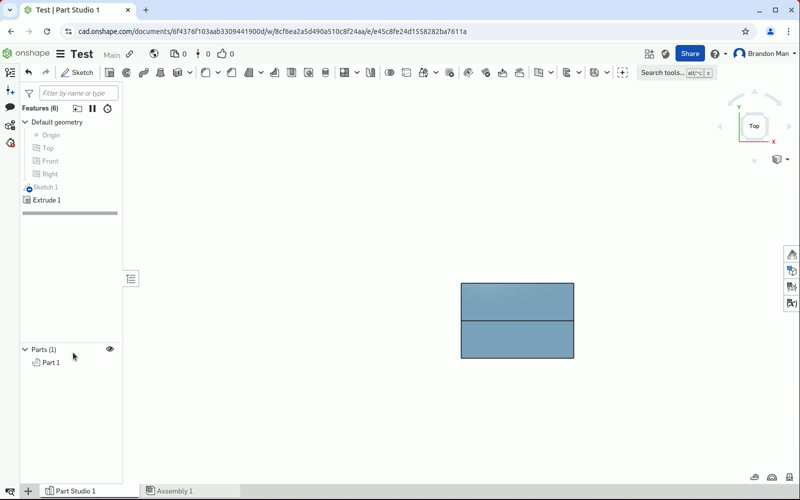
mouse_move(541, 75)
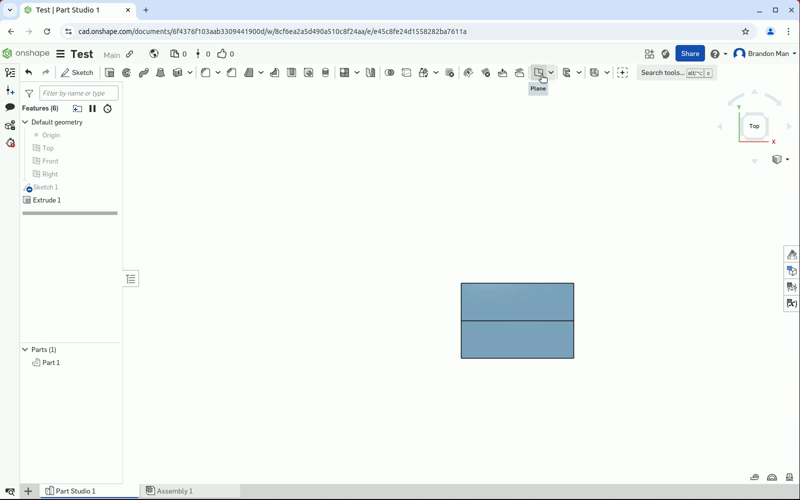
click(541, 75)
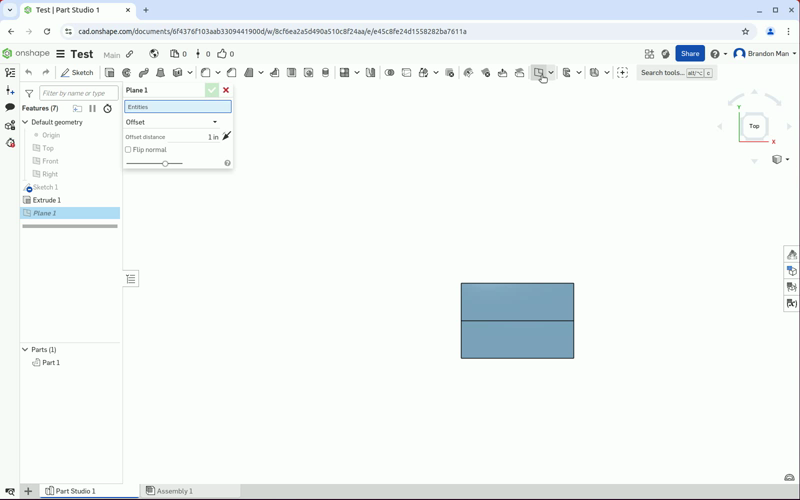
mouse_move(73, 150)
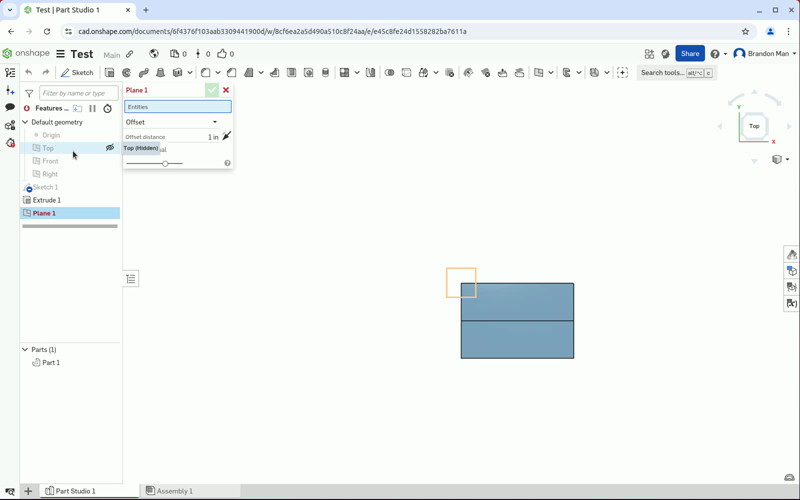
click(73, 150)
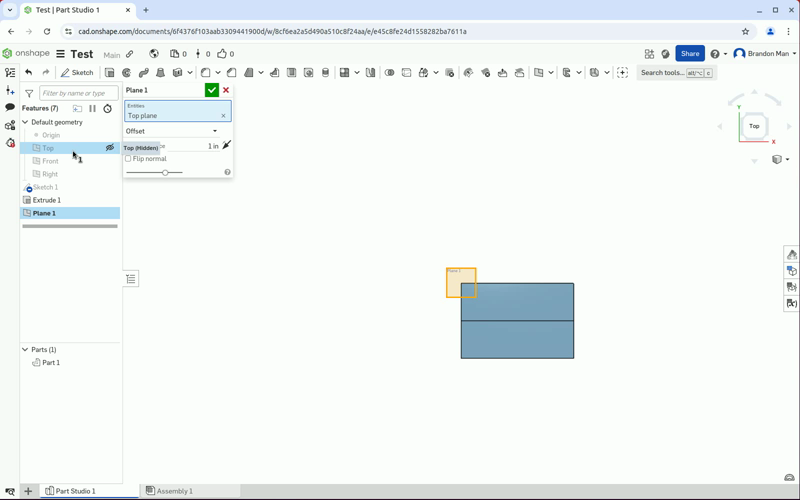
key(tab, 2)
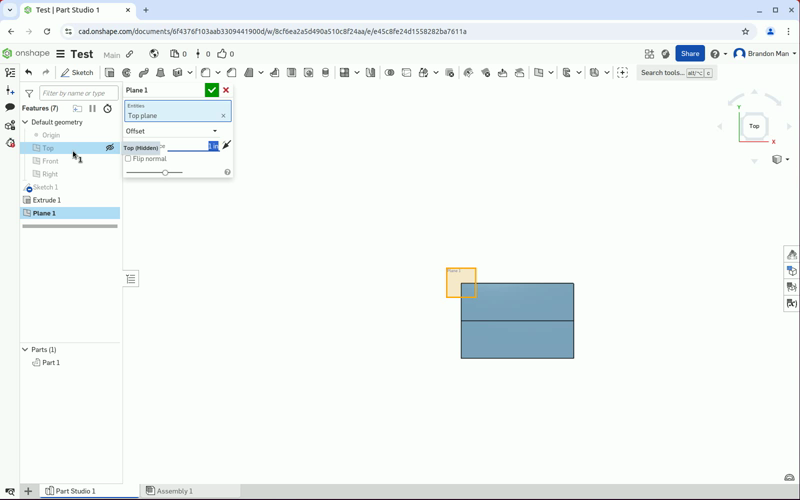
text(19.257)
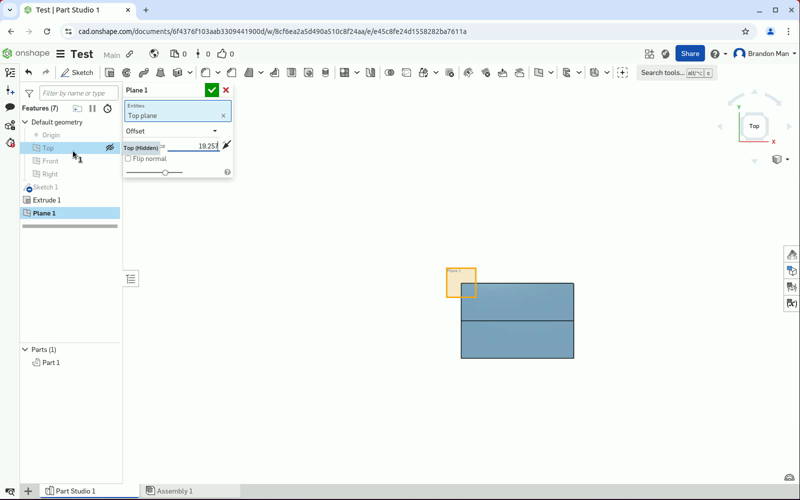
key(enter, 2)
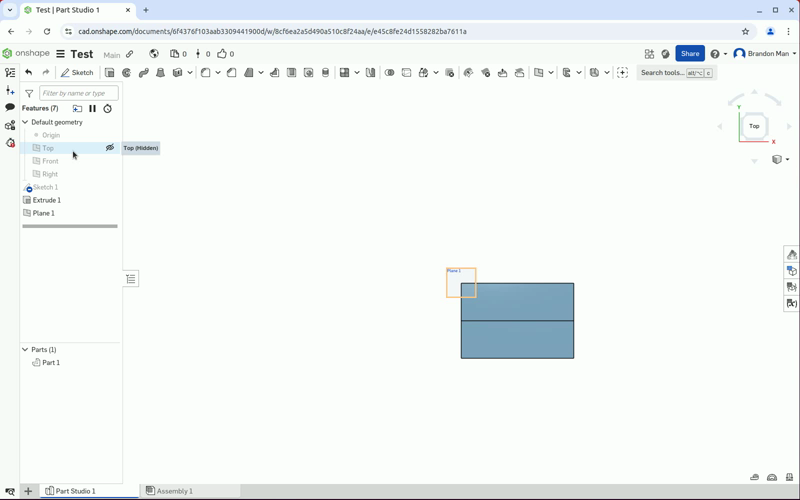
key(shift+s)
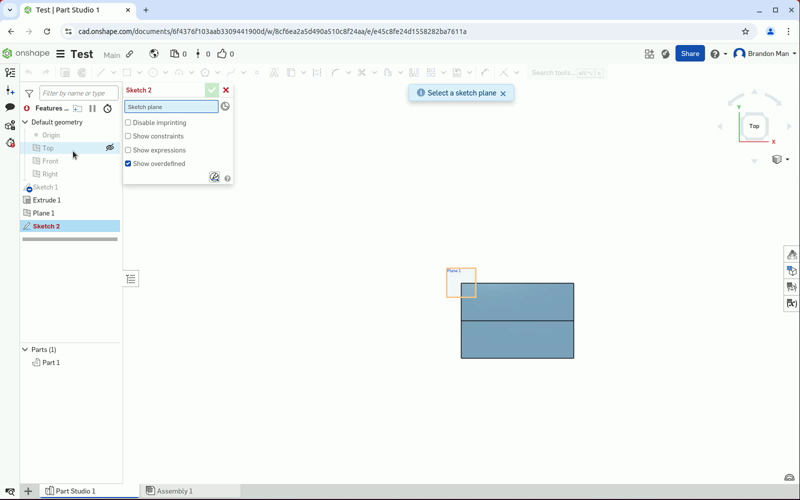
mouse_move(73, 215)
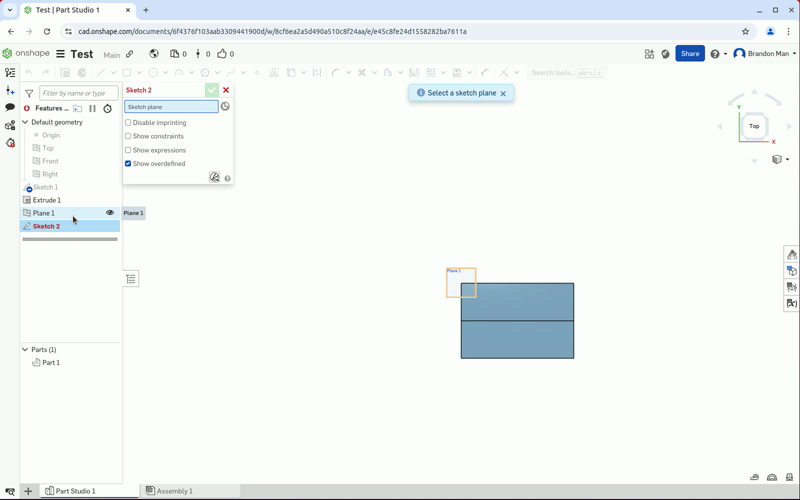
click(73, 215)
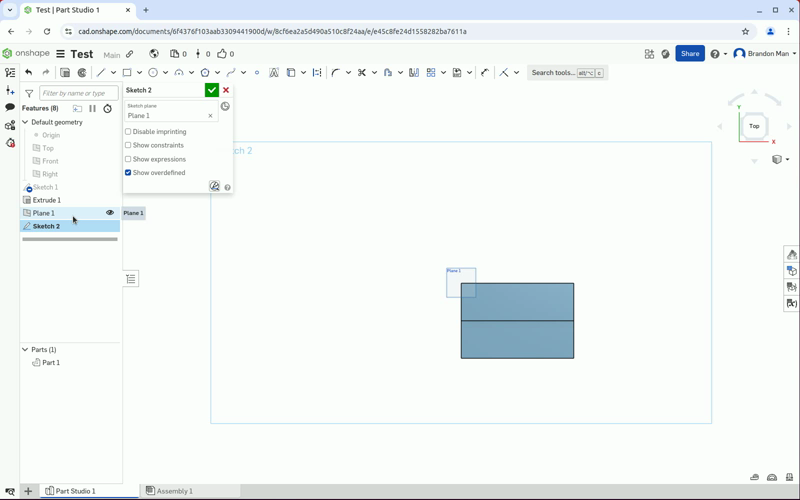
mouse_move(73, 352)
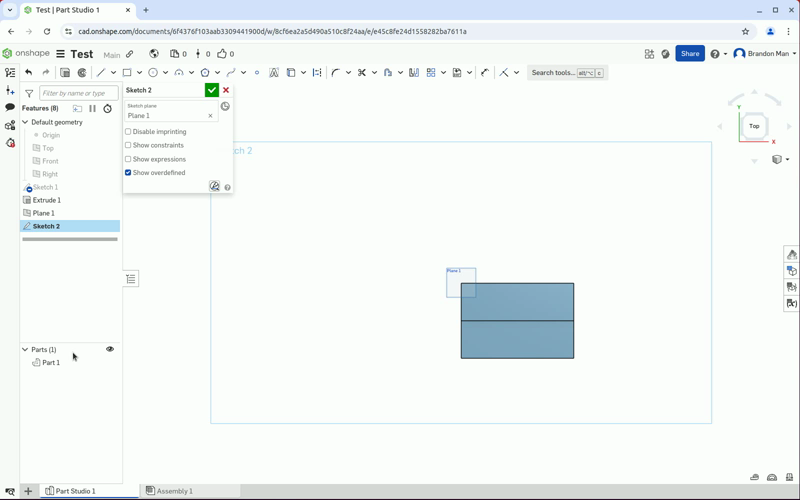
key(y)
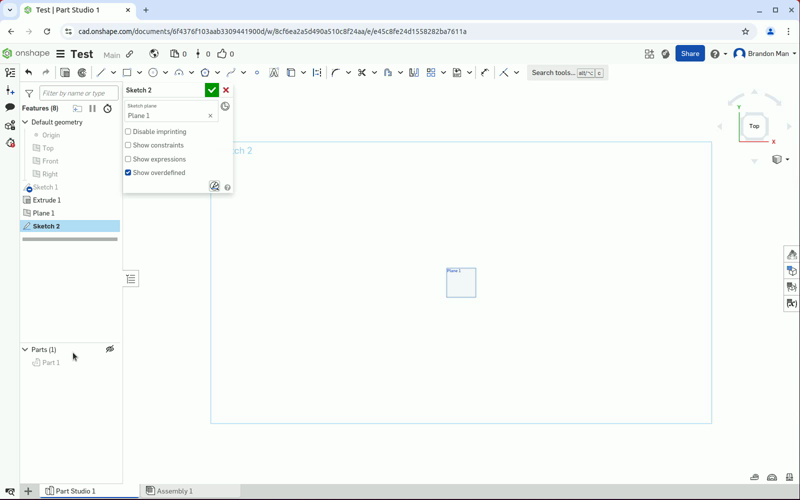
key(l)
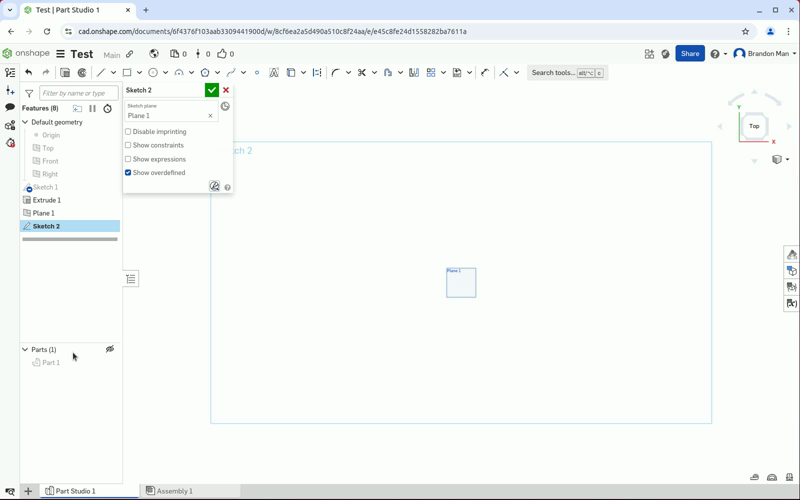
key_down(shift)
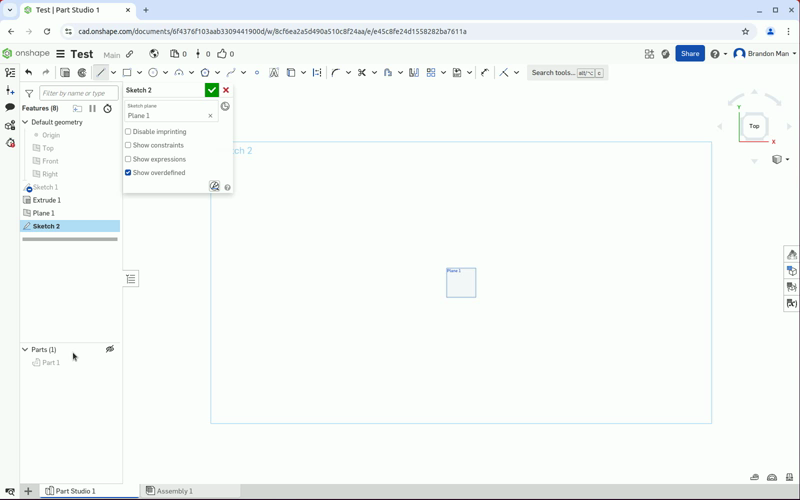
mouse_move(498, 320)
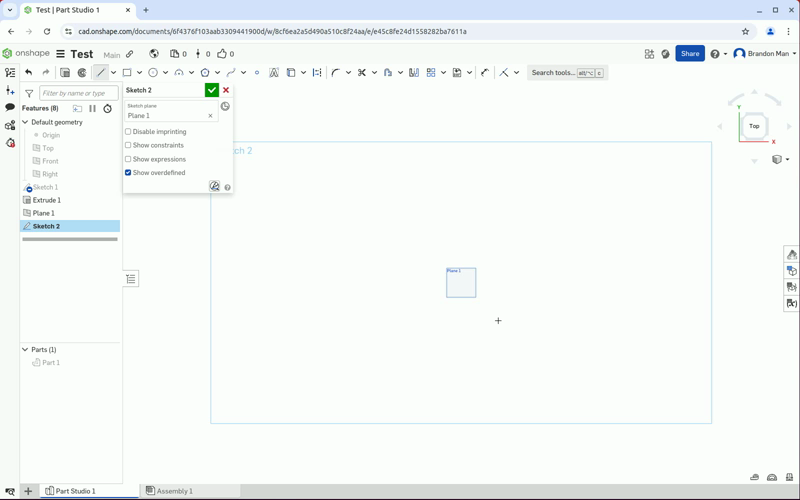
click(498, 320)
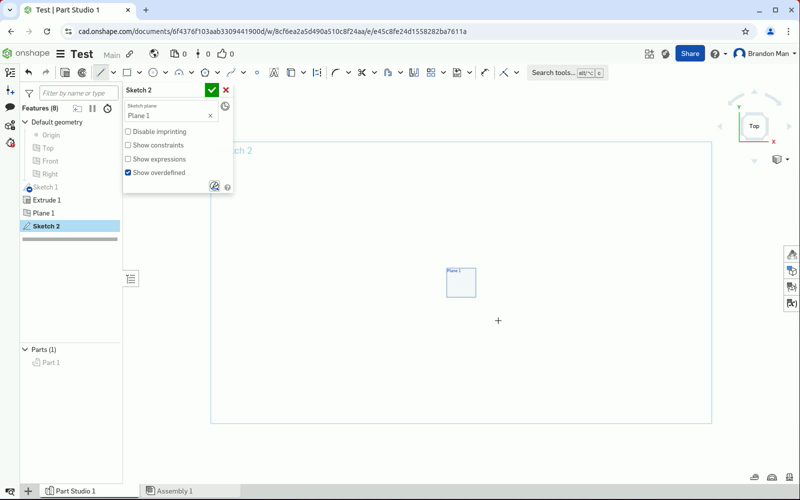
key_up(shift)
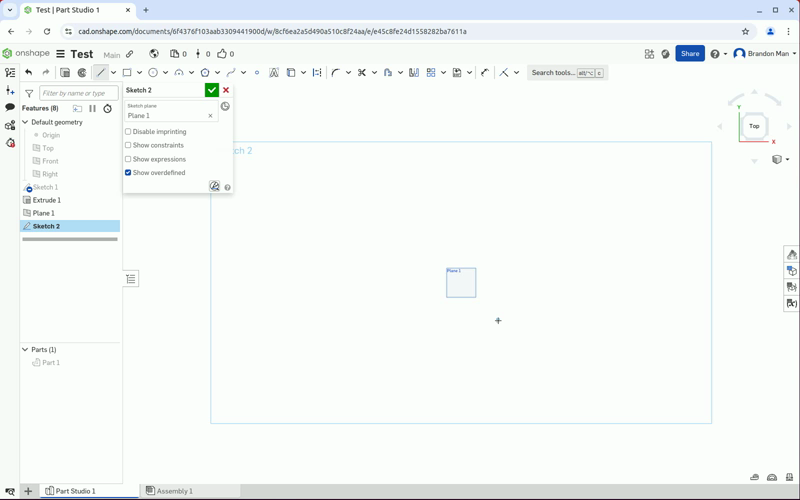
key_down(shift)
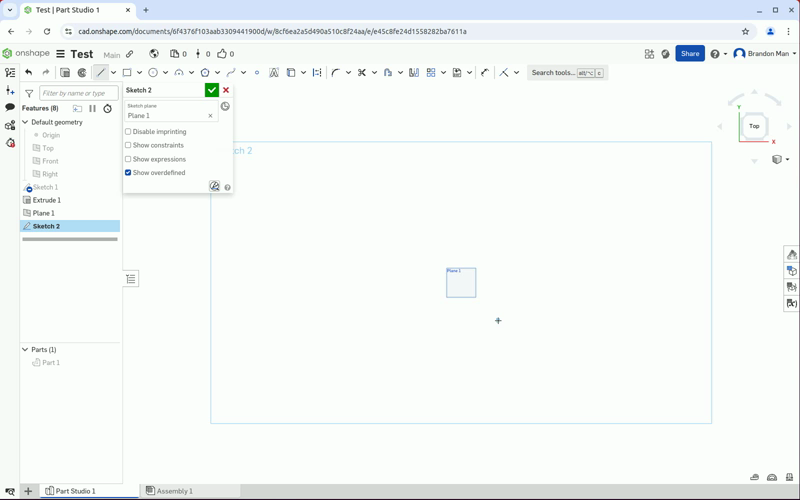
mouse_move(528, 320)
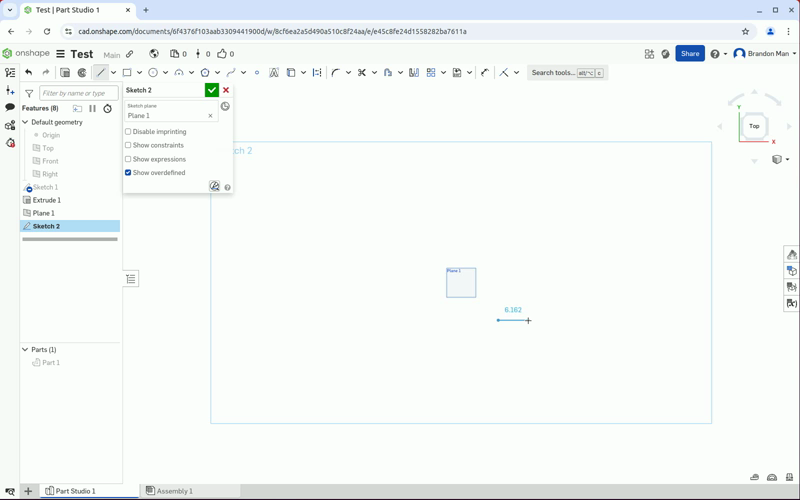
mouse_move(536, 320)
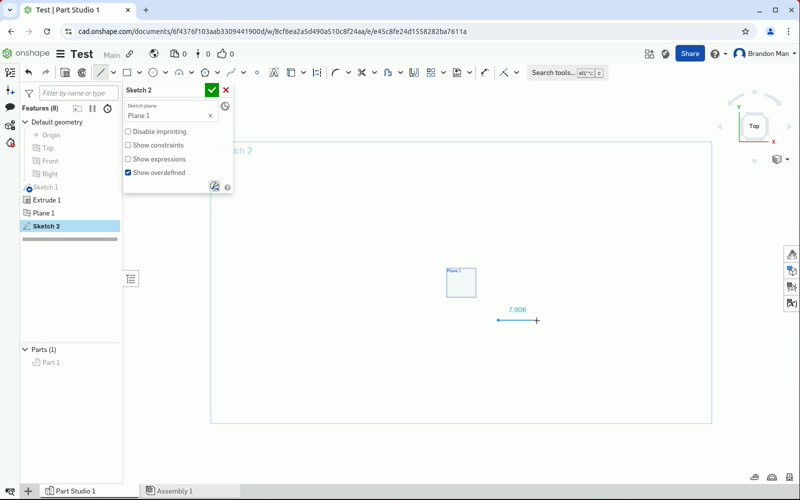
click(536, 320)
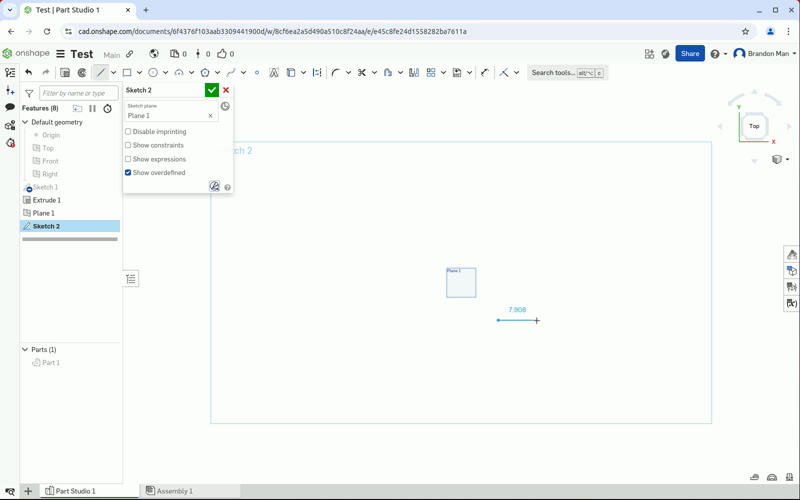
key_up(shift)
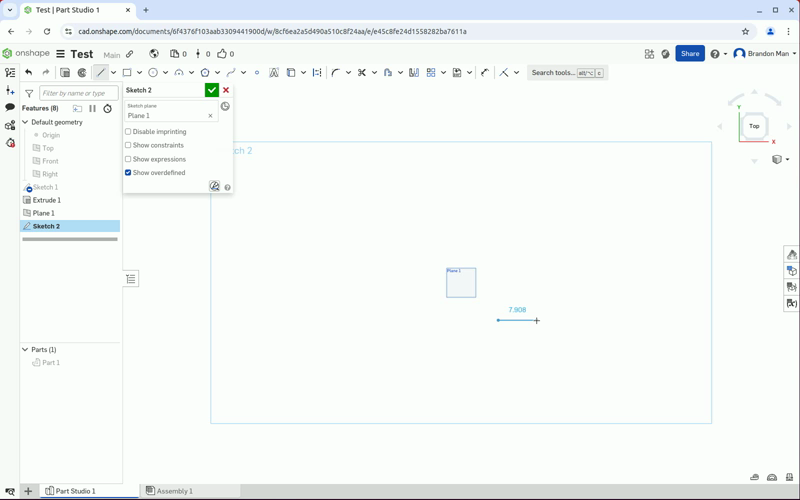
key_down(shift)
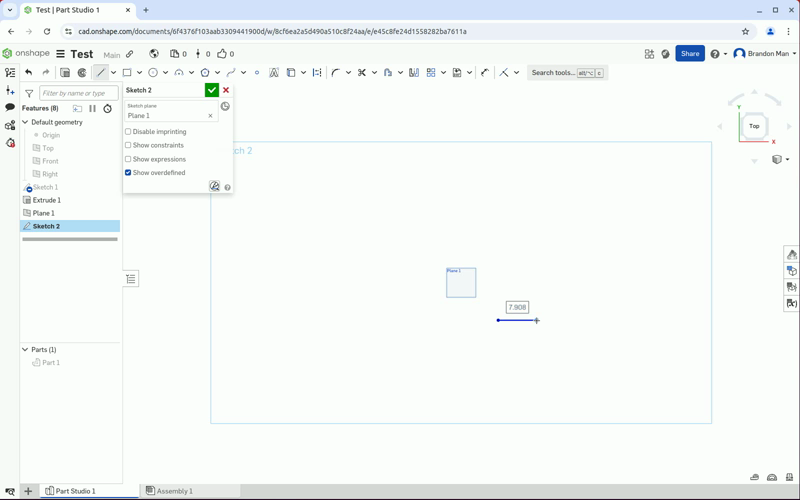
mouse_move(566, 320)
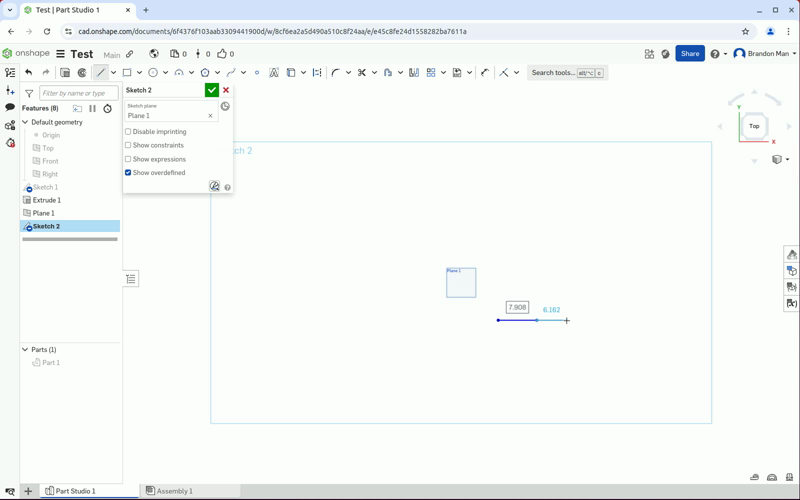
mouse_move(536, 282)
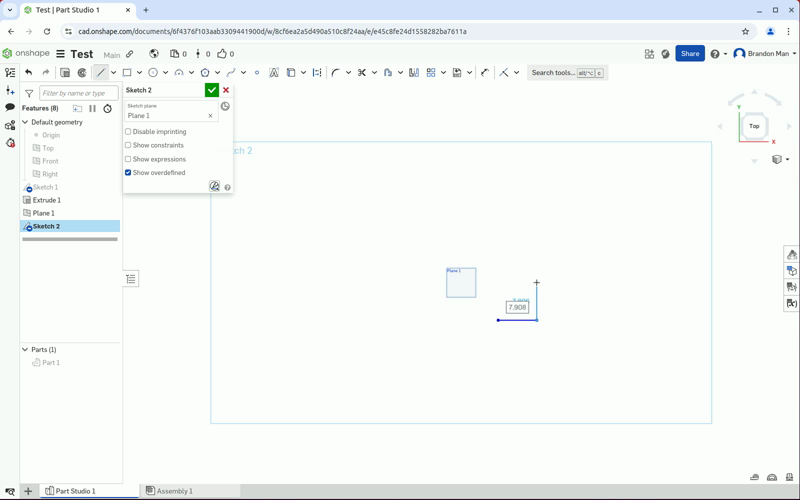
click(536, 282)
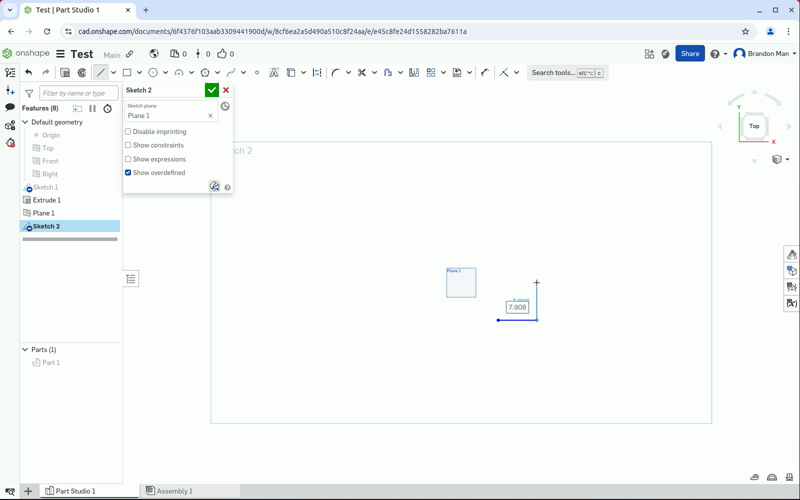
key_up(shift)
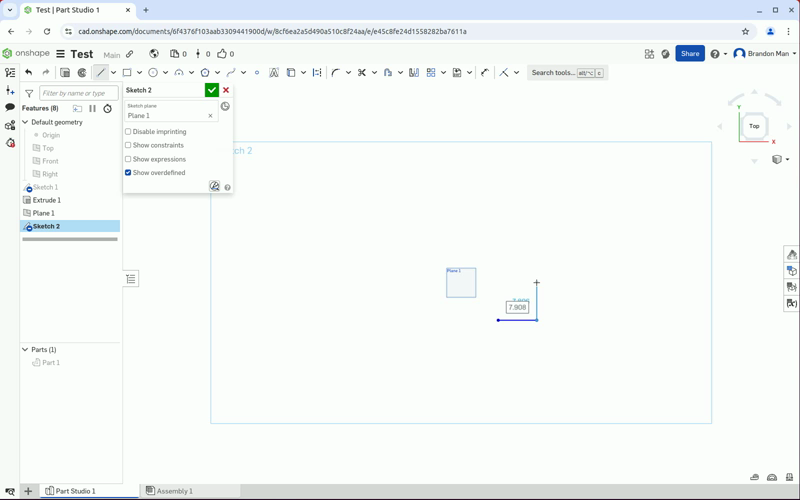
key_down(shift)
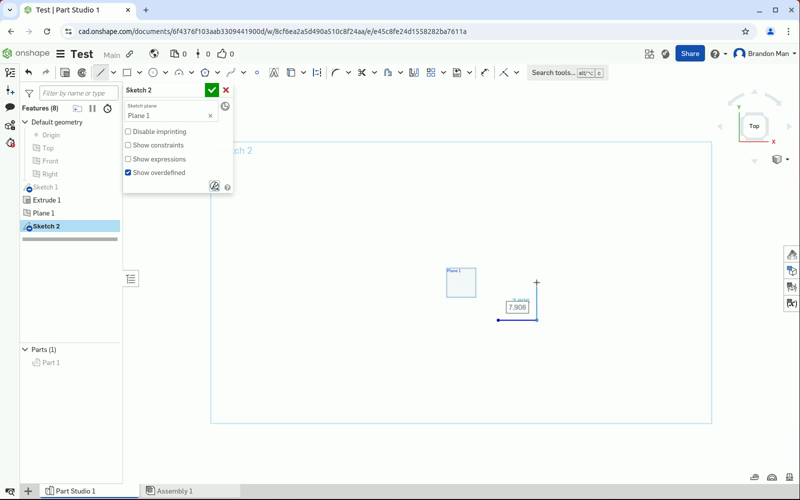
mouse_move(566, 282)
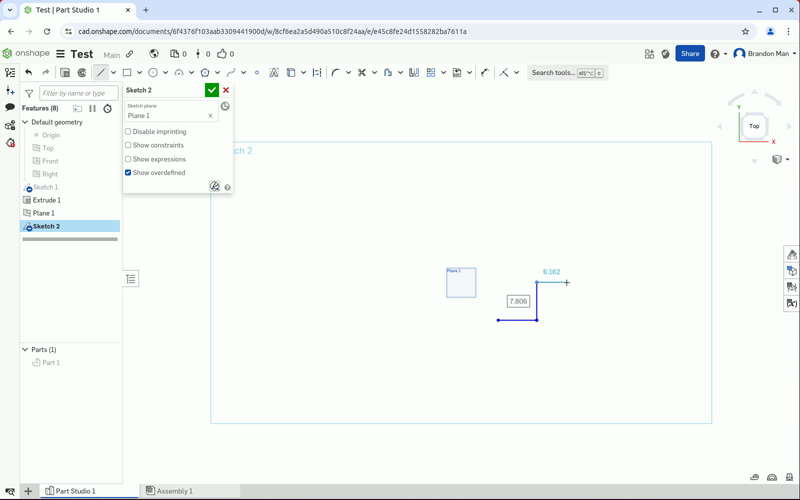
mouse_move(498, 282)
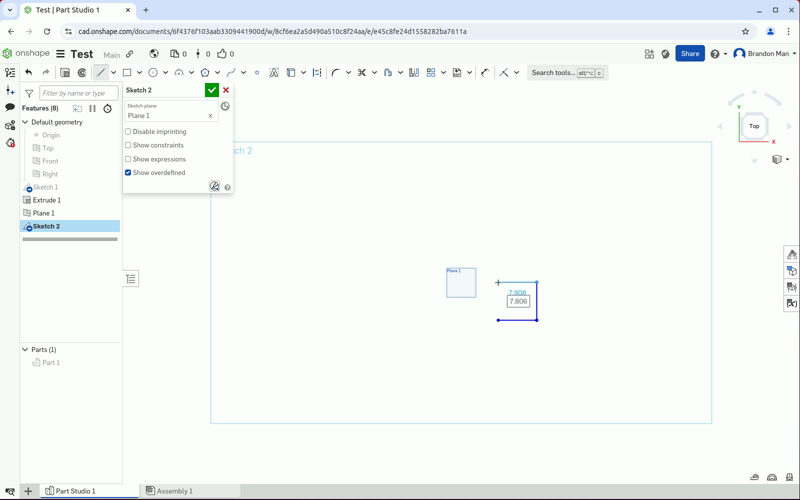
click(498, 282)
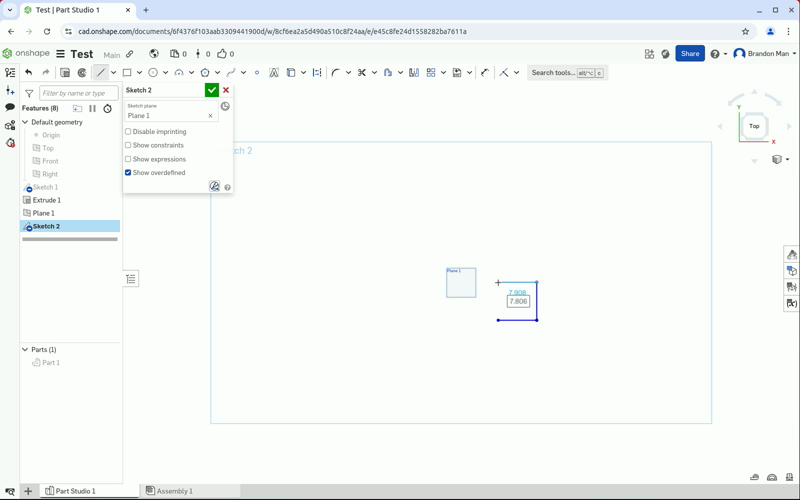
key_up(shift)
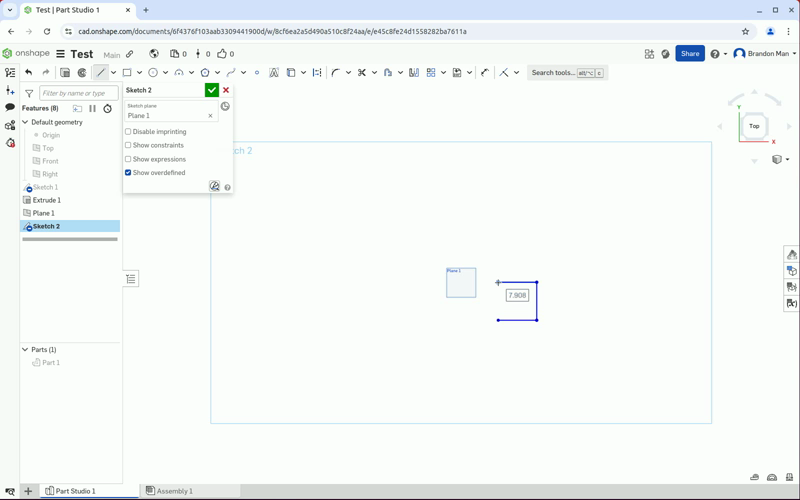
mouse_move(528, 282)
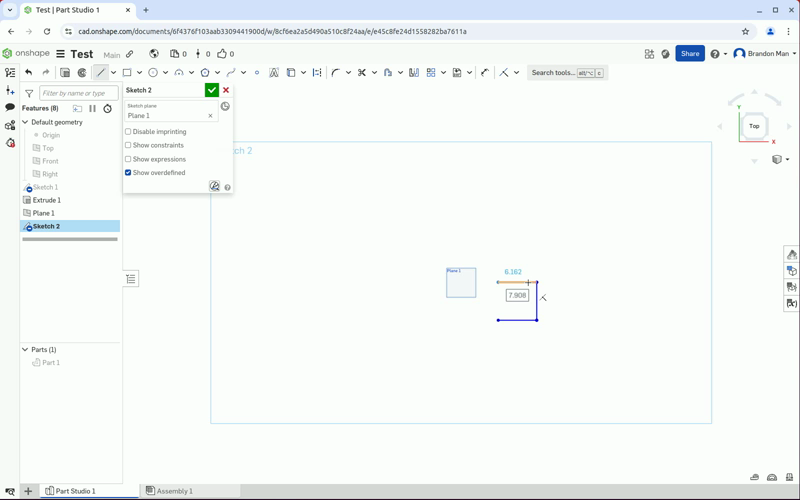
key_down(shift)
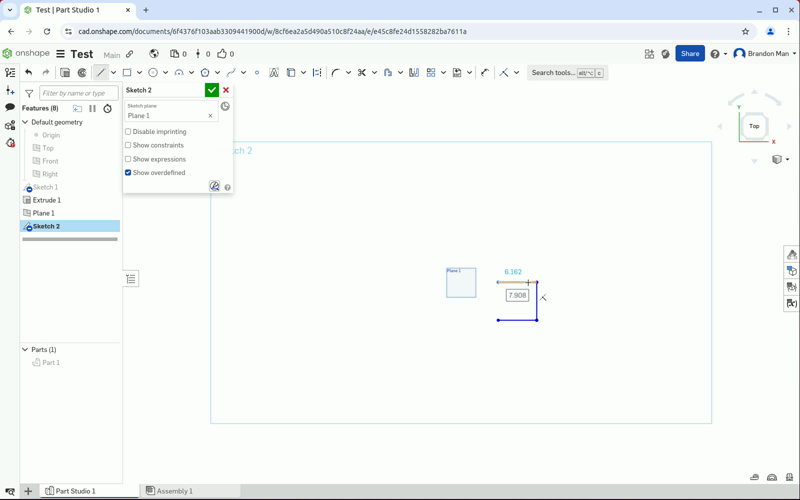
mouse_move(498, 320)
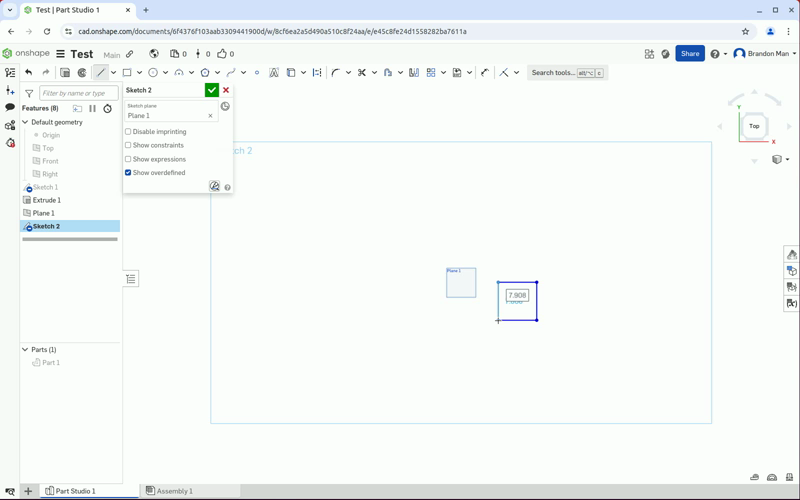
key_up(shift)
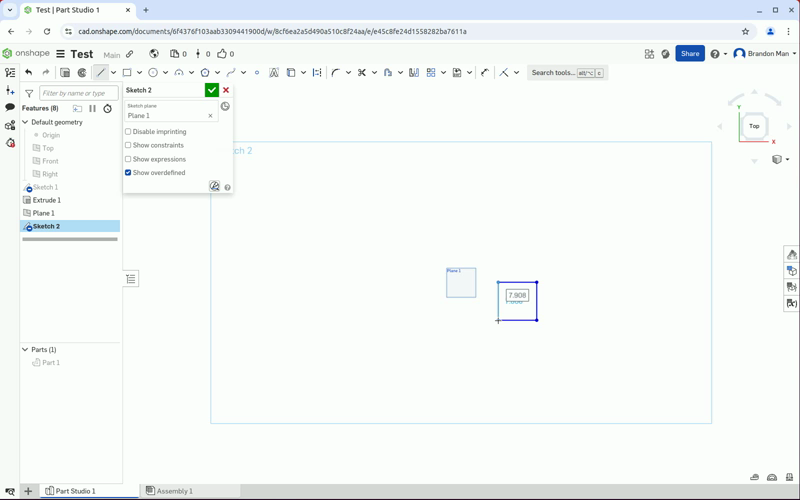
click(498, 320)
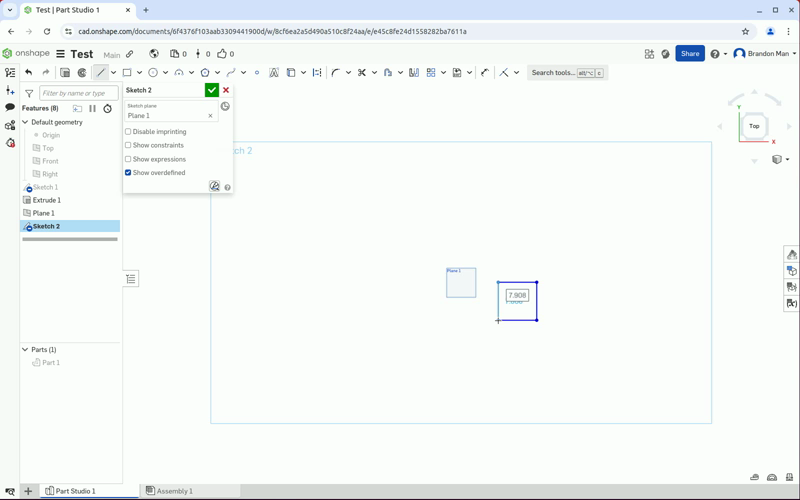
key(esc)
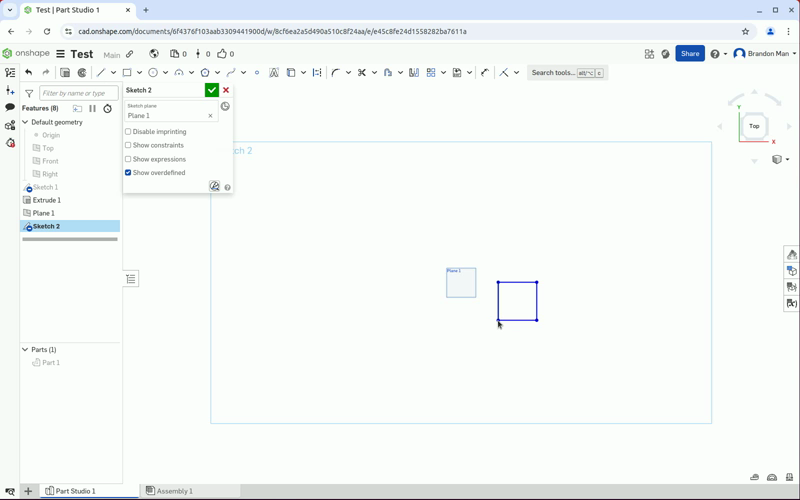
mouse_move(528, 298)
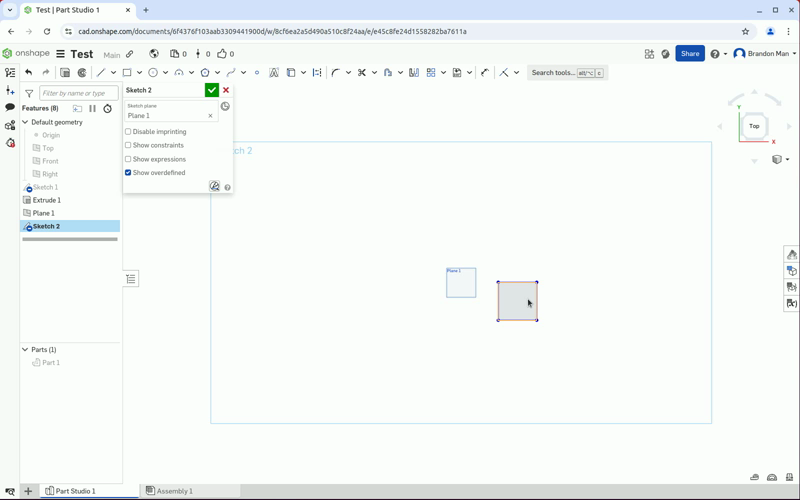
scroll(6)
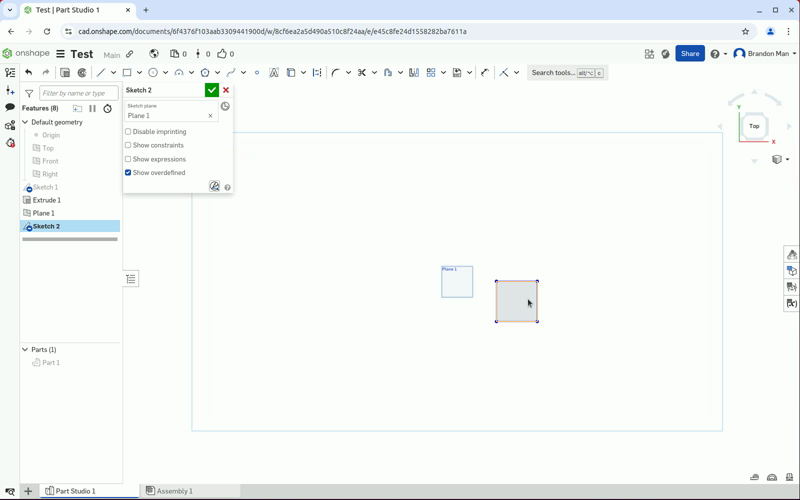
scroll(6)
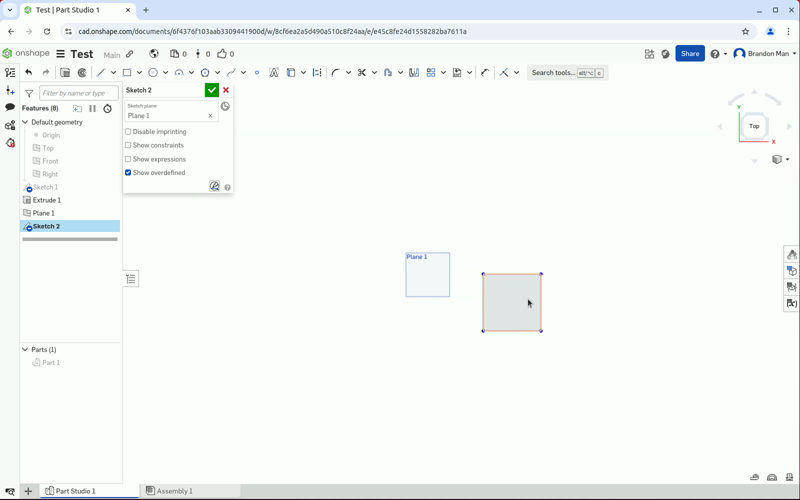
scroll(6)
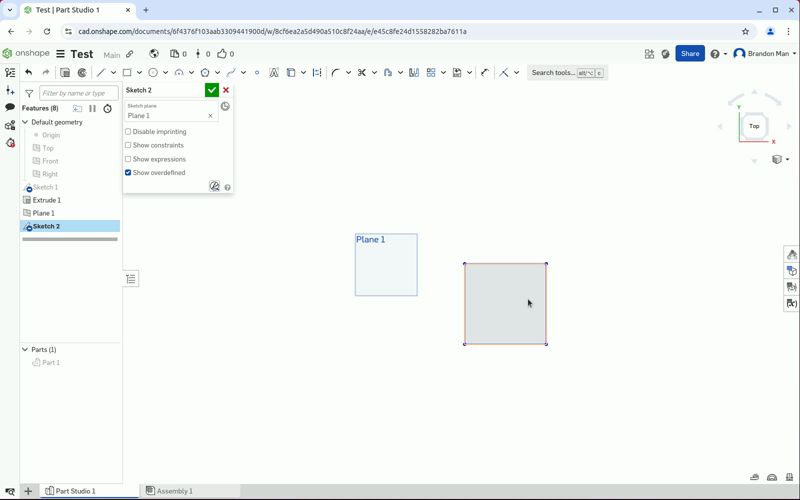
scroll(6)
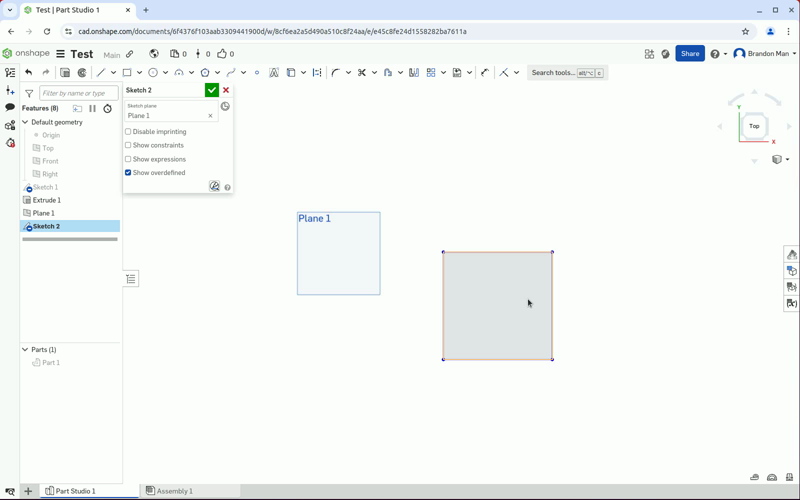
scroll(6)
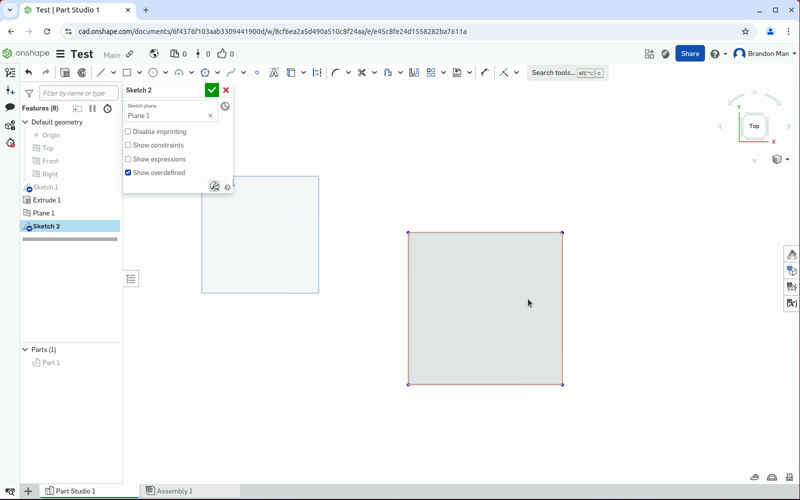
scroll(6)
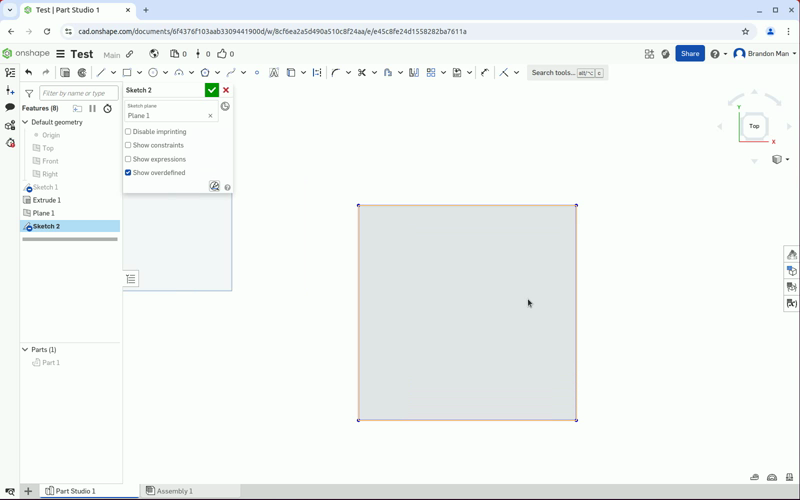
scroll(6)
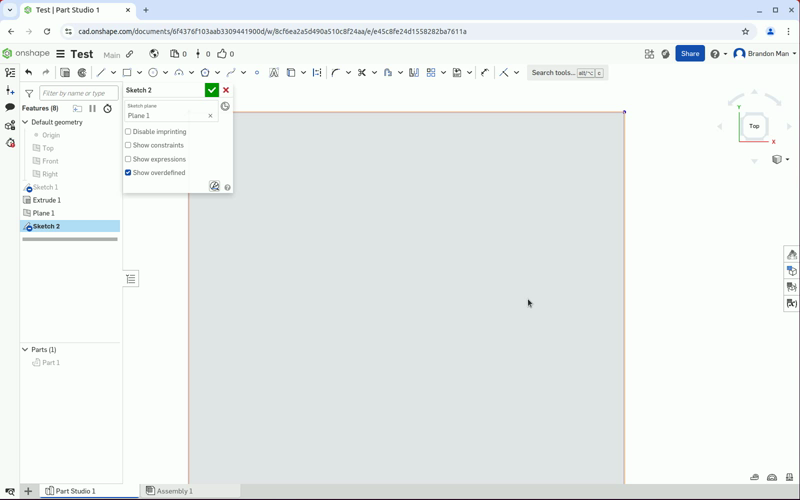
click(528, 298)
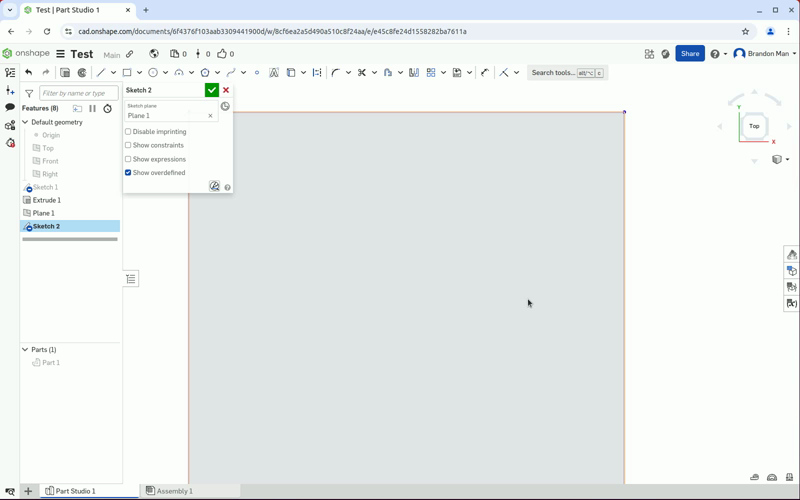
scroll(-6)
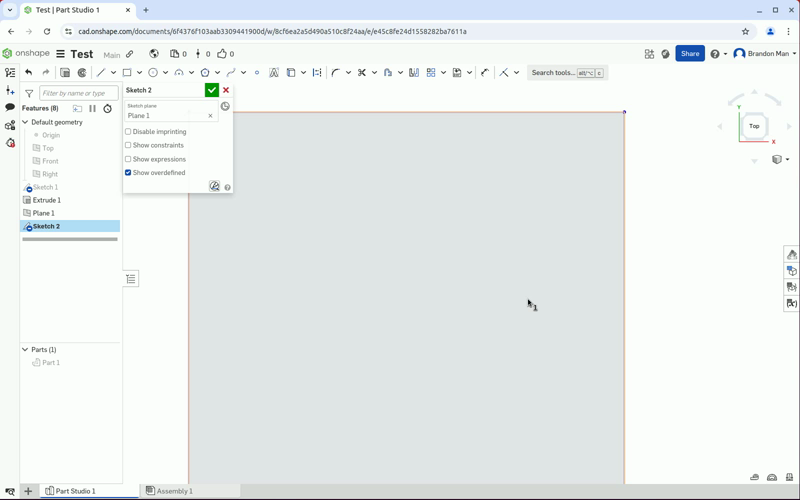
scroll(-6)
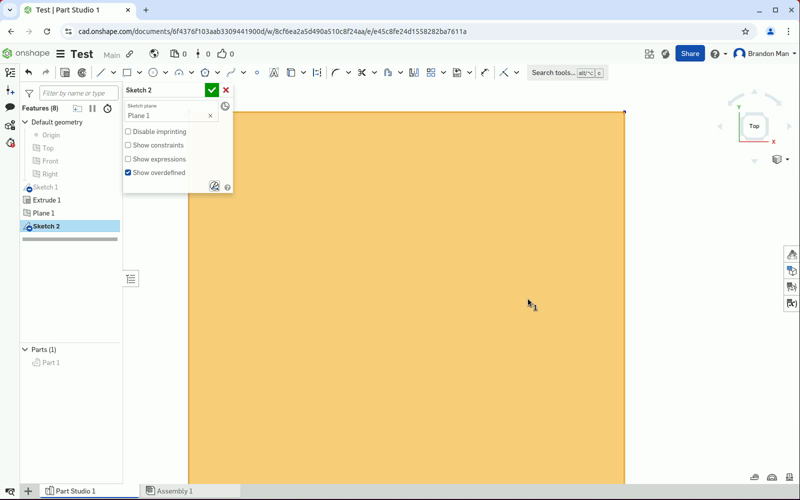
scroll(-6)
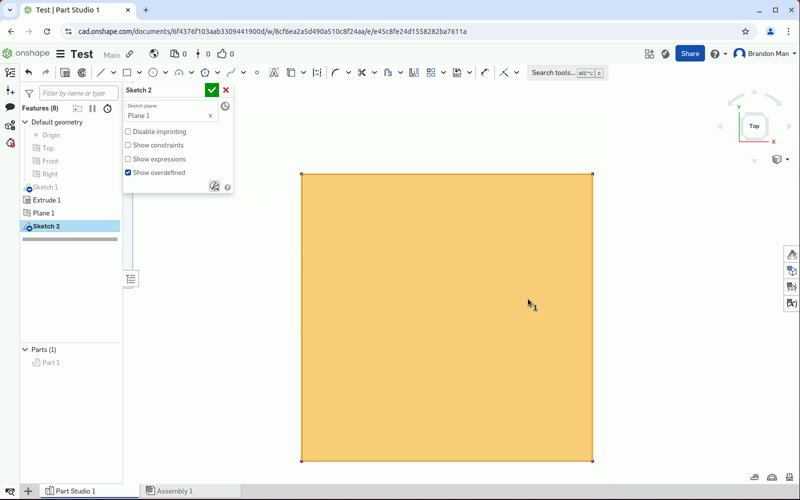
scroll(-6)
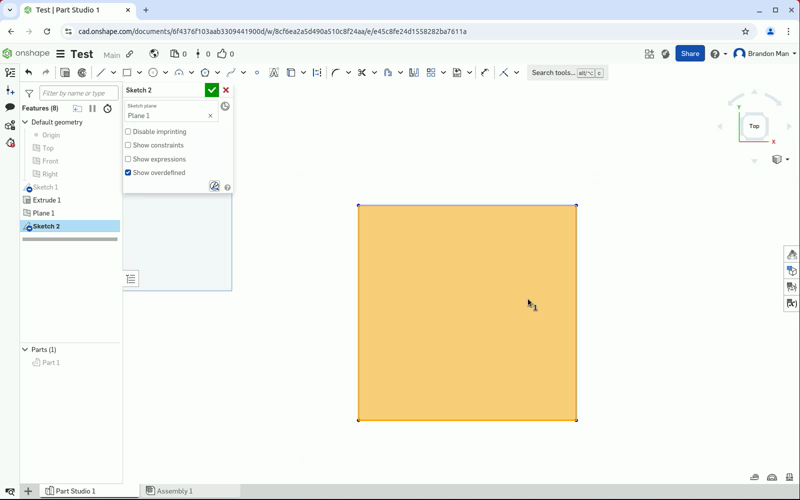
scroll(-6)
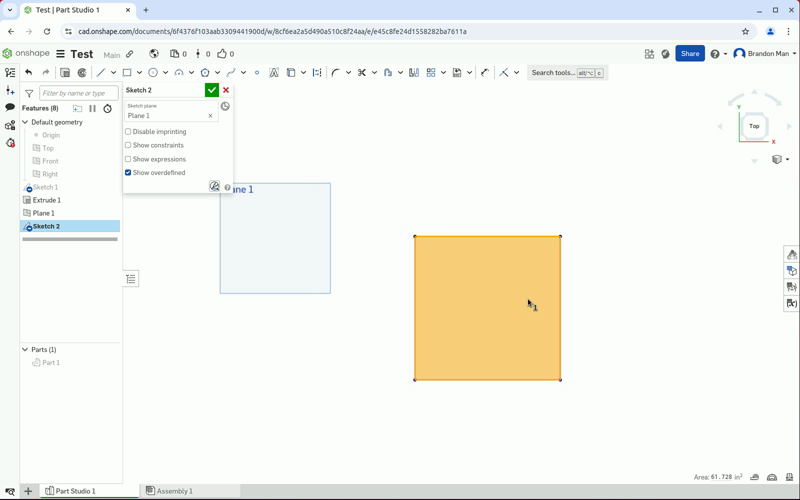
scroll(-6)
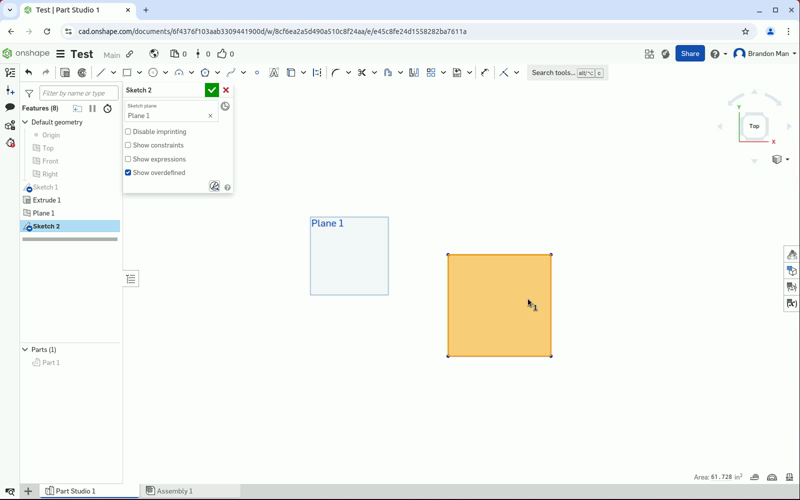
scroll(-6)
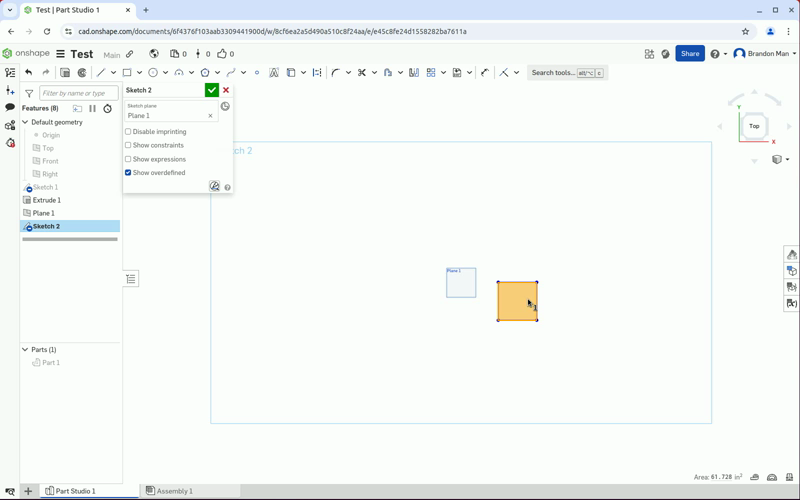
mouse_move(73, 352)
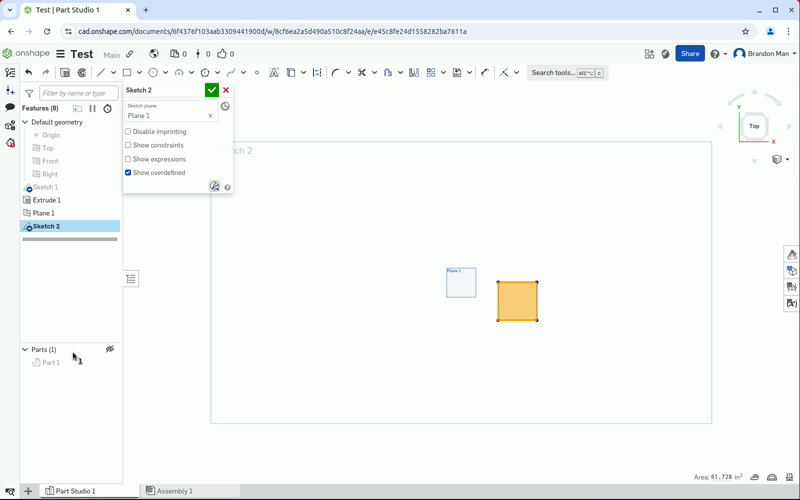
key(shift+y)
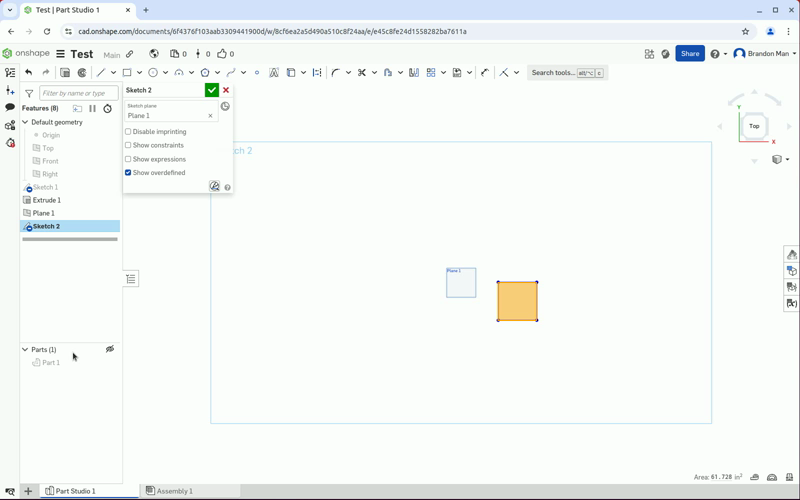
key(shift+e)
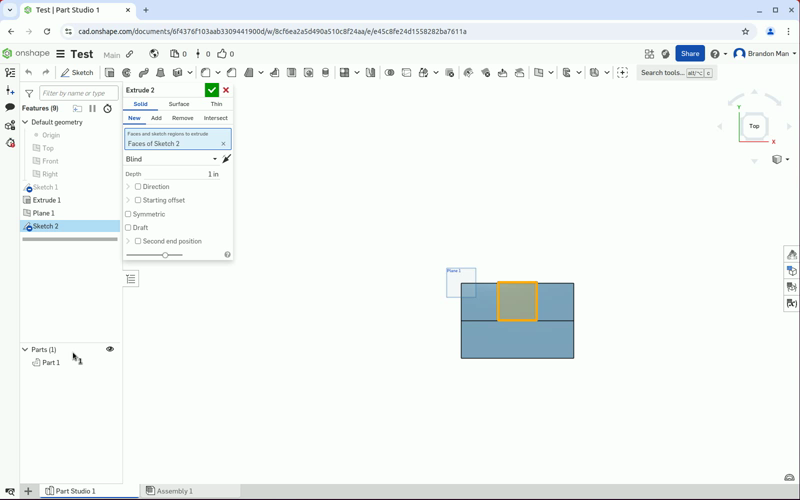
mouse_move(143, 106)
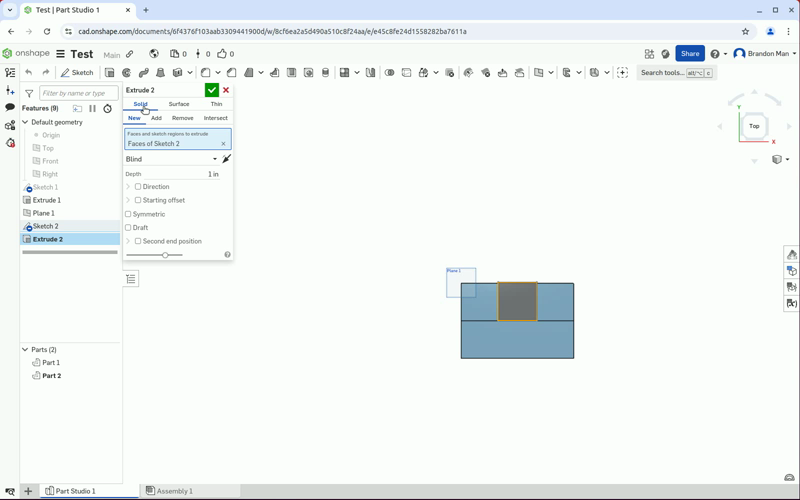
click(143, 106)
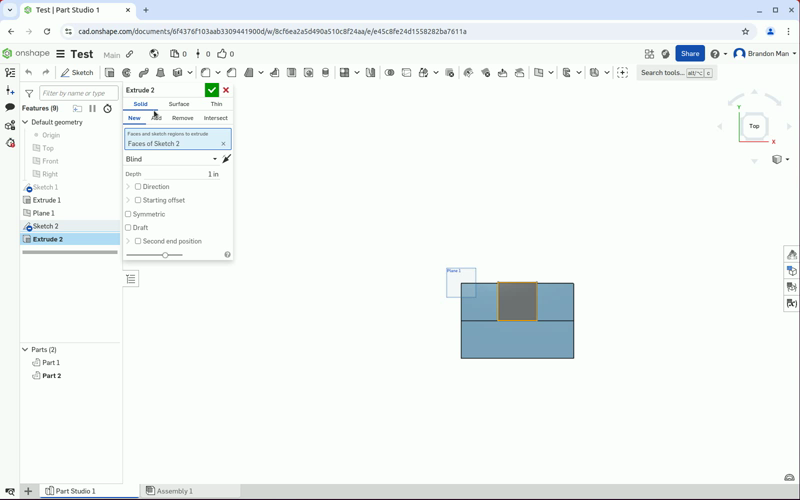
mouse_move(186, 120)
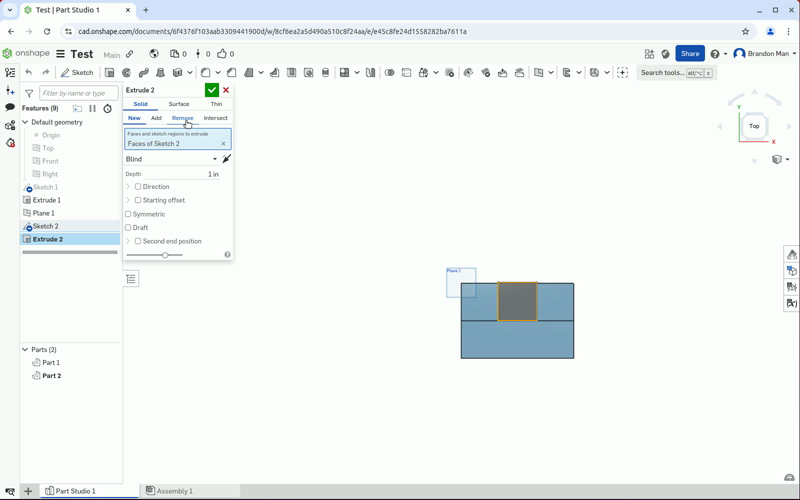
click(186, 120)
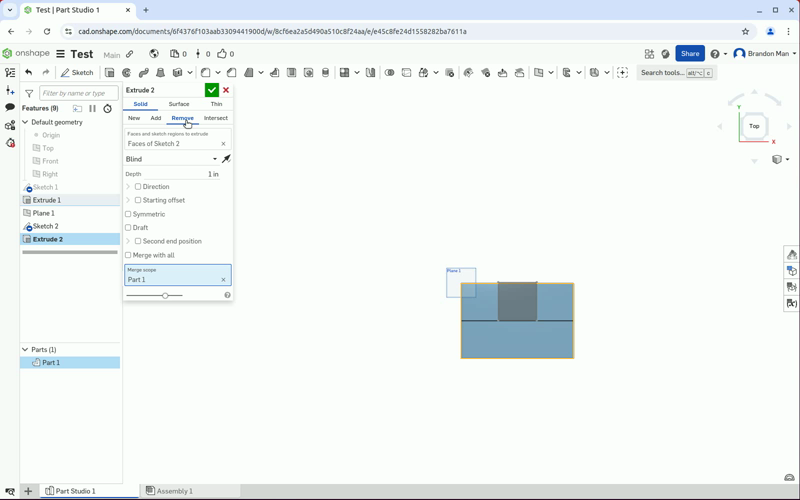
key(tab, 4)
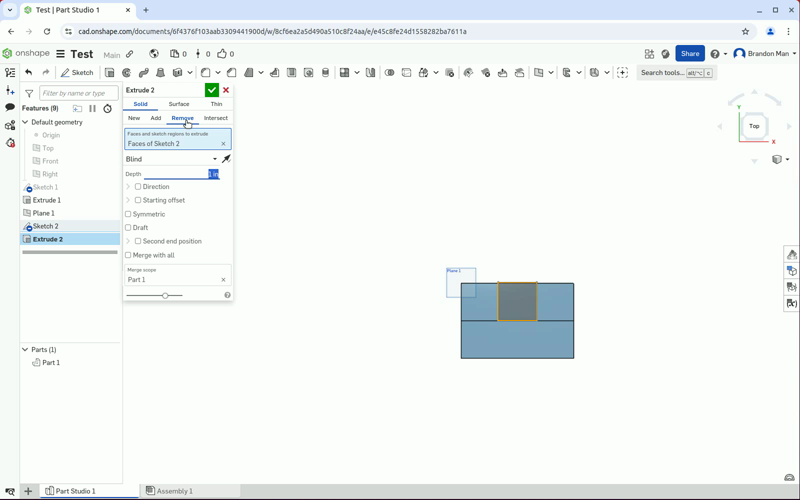
text(3.851)
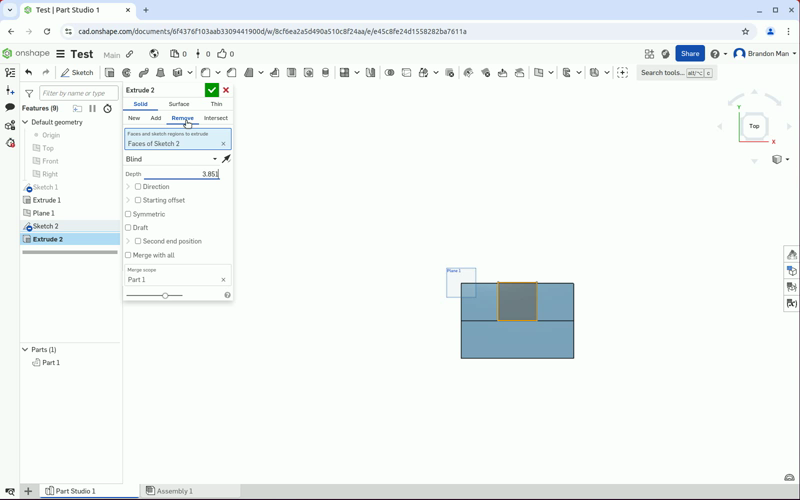
key(tab, 6)
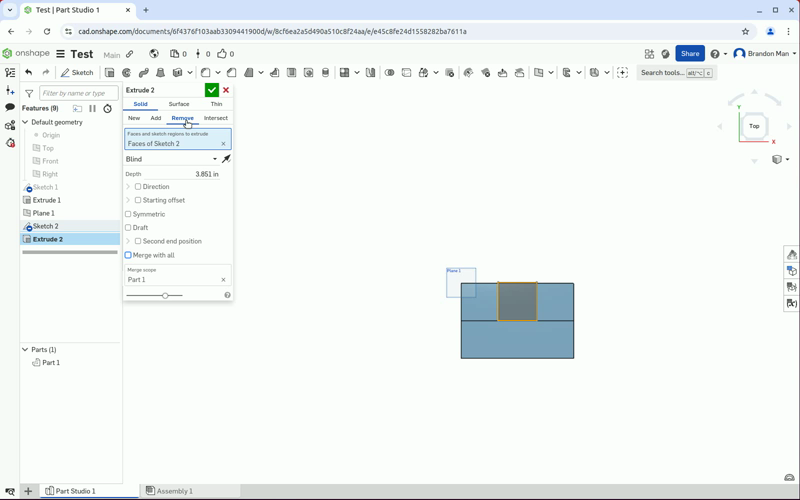
key(space)
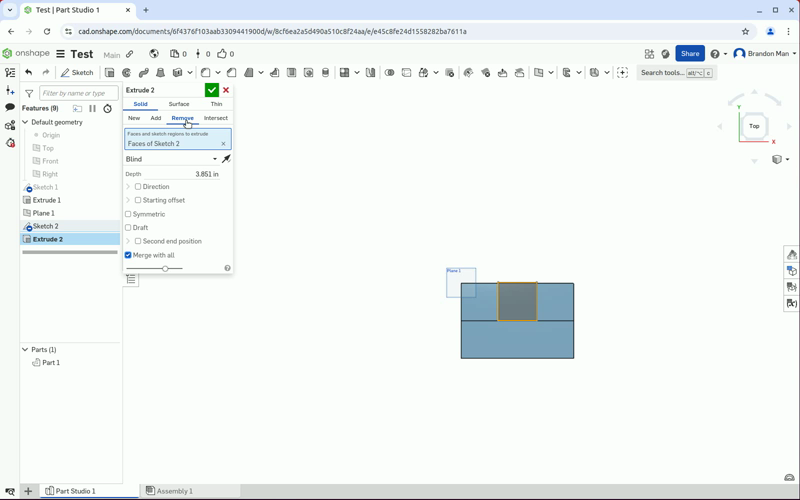
key(enter)
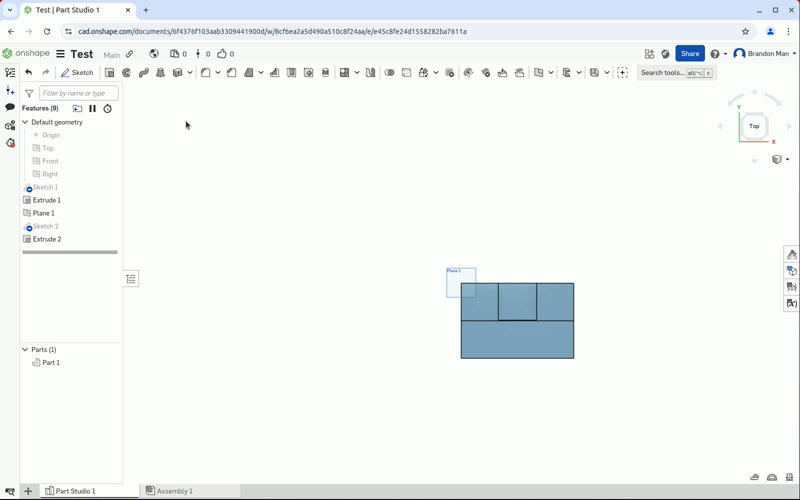
key(shift+h)
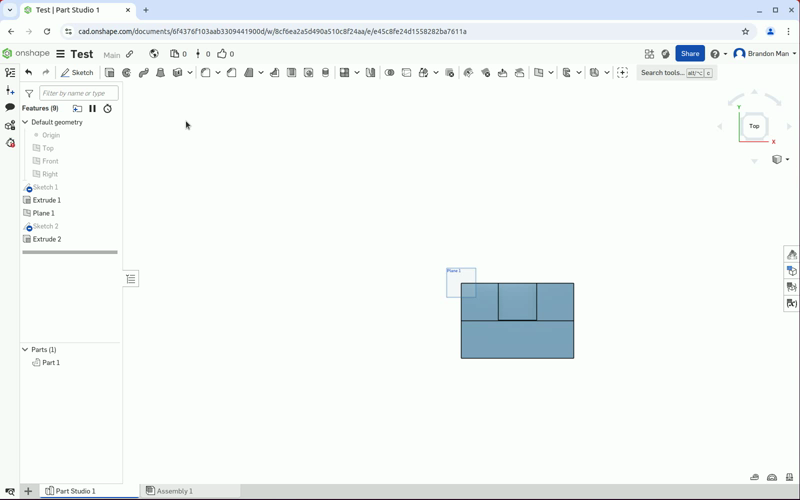
key(shift+h)
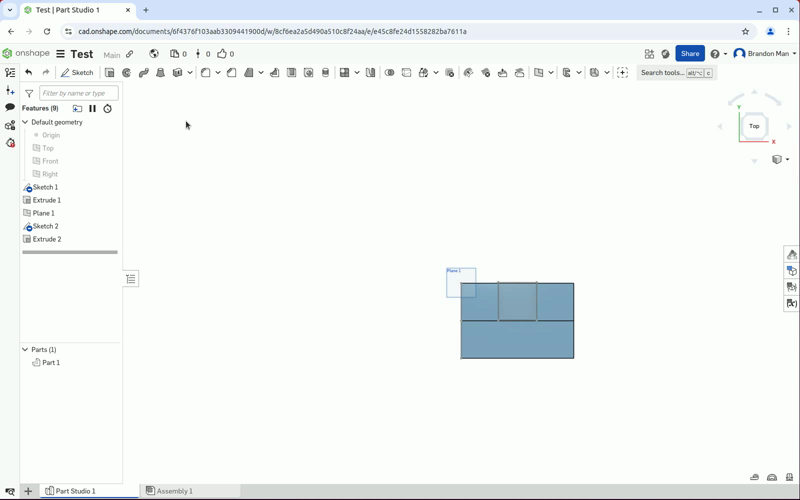
key(shift+7)
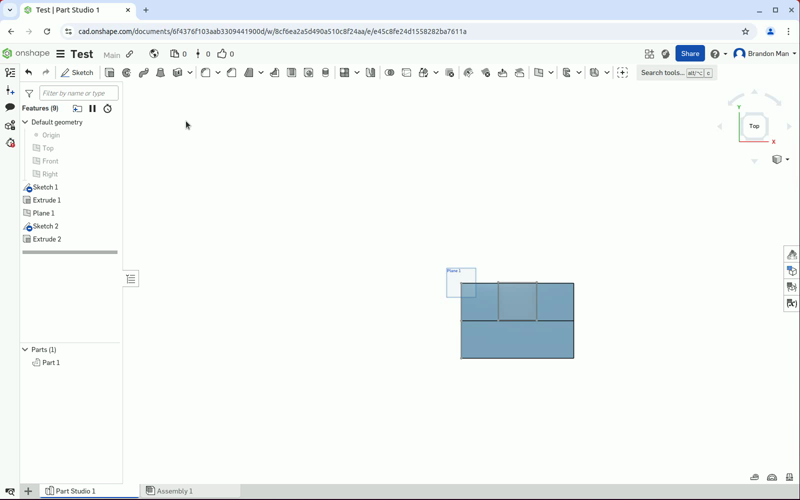
key(up, 3)
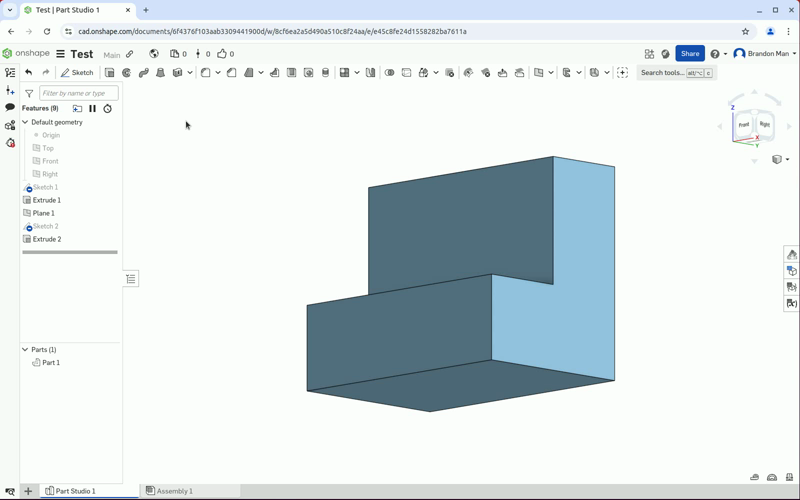
key(left, 3)
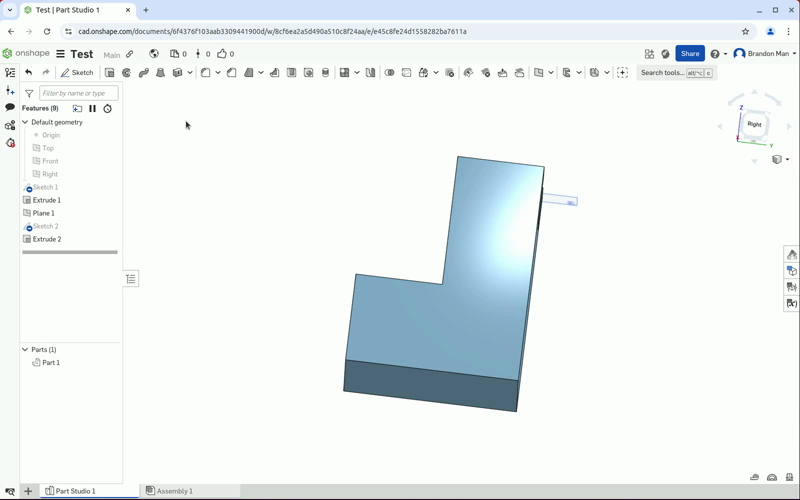
key(right, 3)
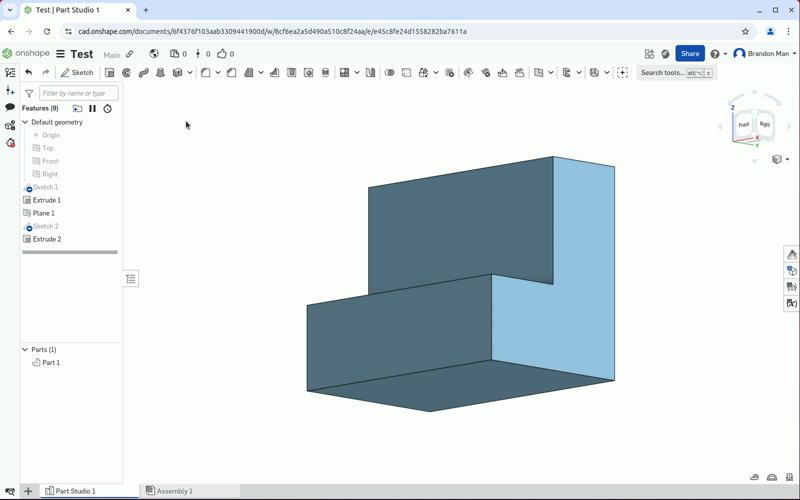
key(down, 3)
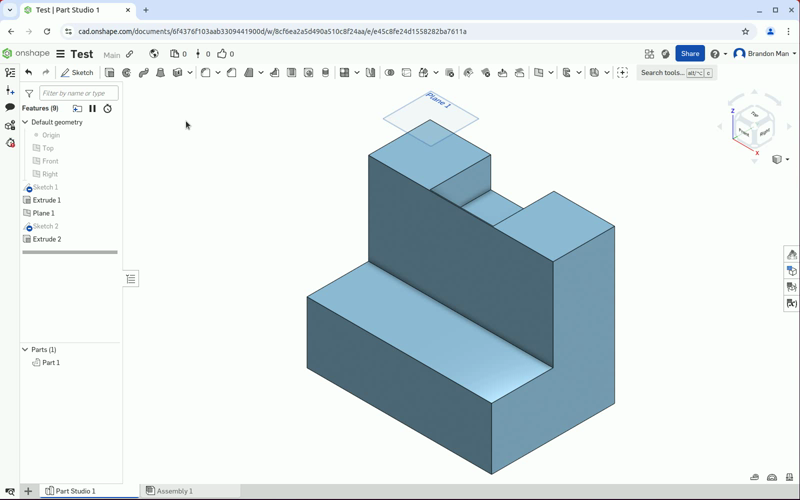
mouse_move(73, 189)
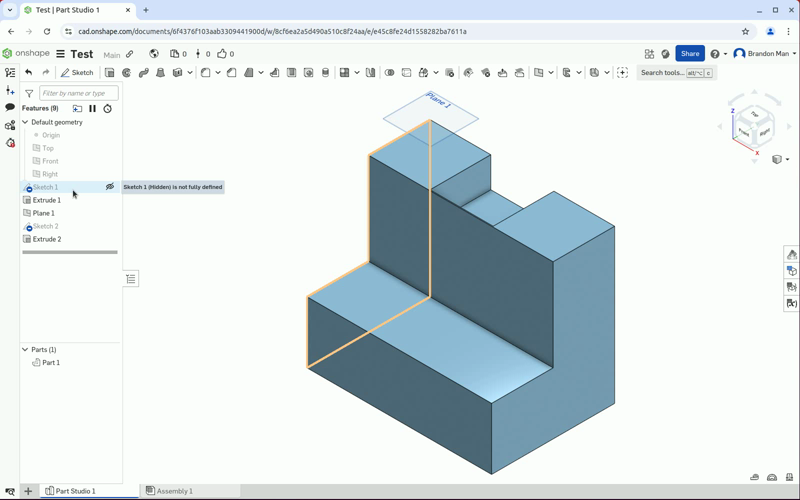
click(73, 189)